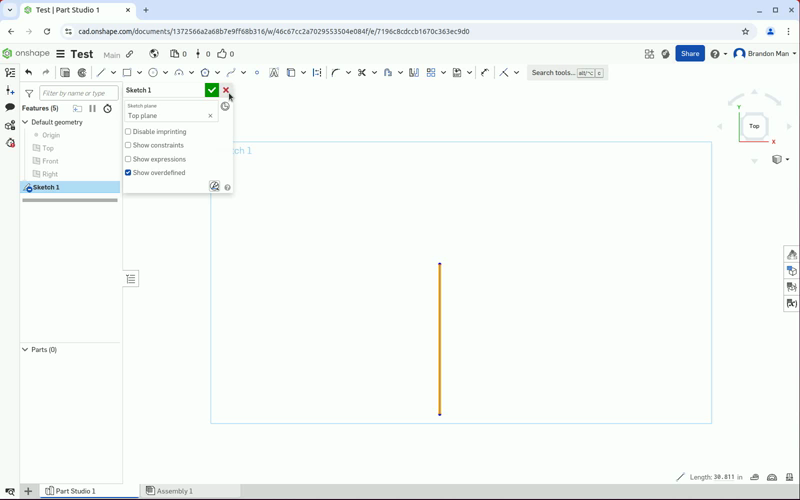
key(shift+h)
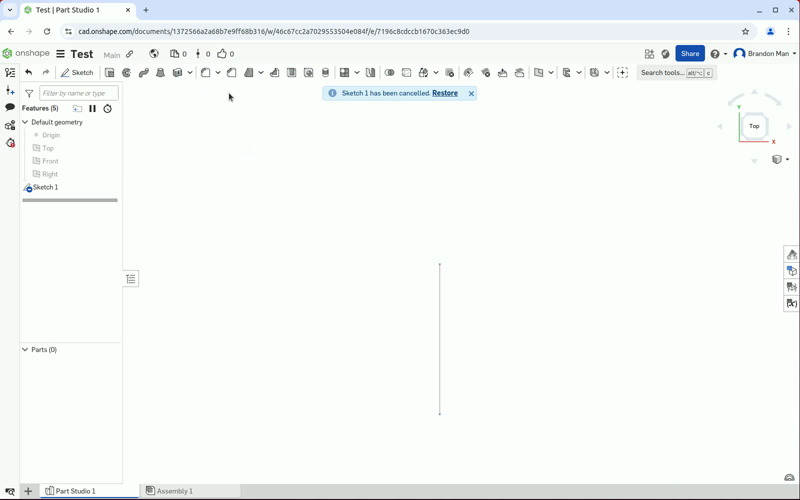
key(shift+s)
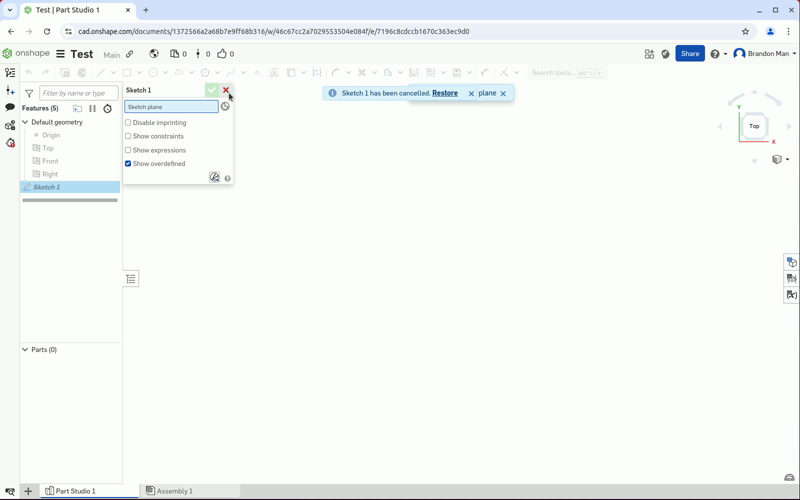
mouse_move(73, 150)
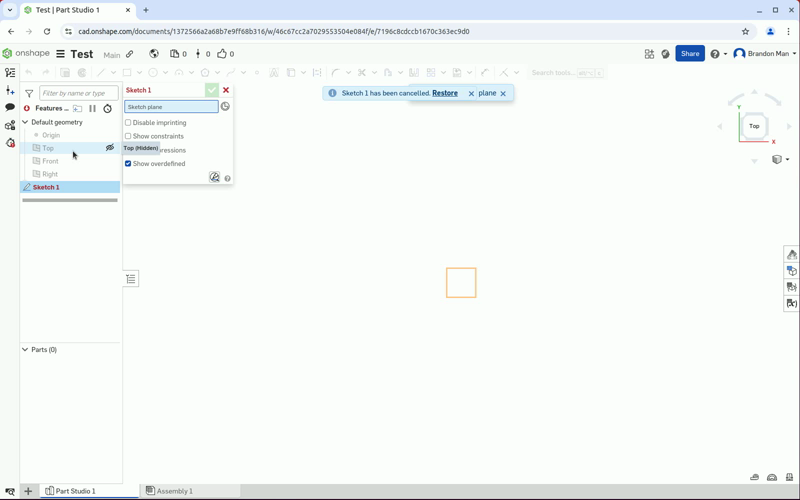
click(73, 150)
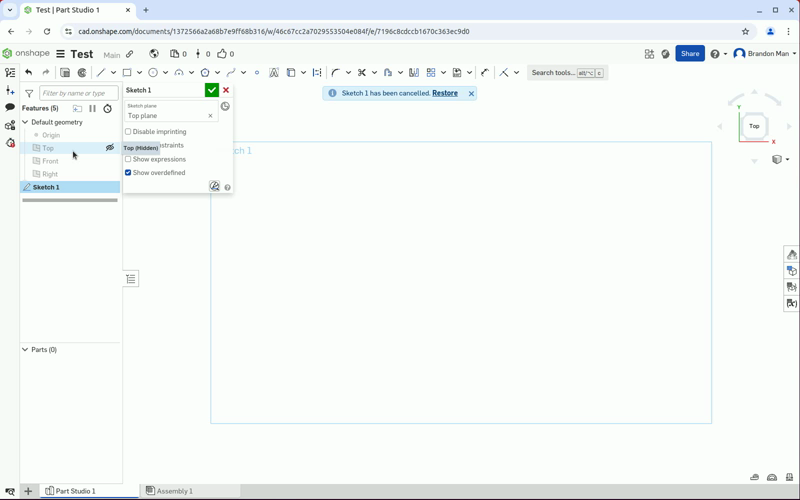
mouse_move(73, 352)
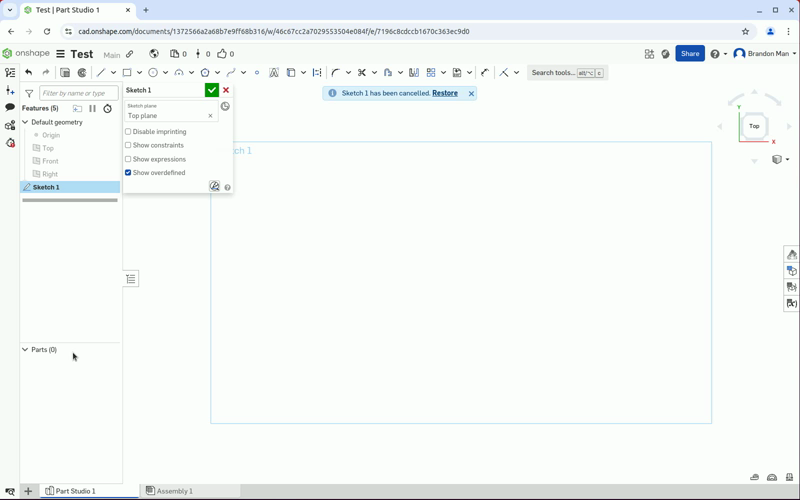
key(y)
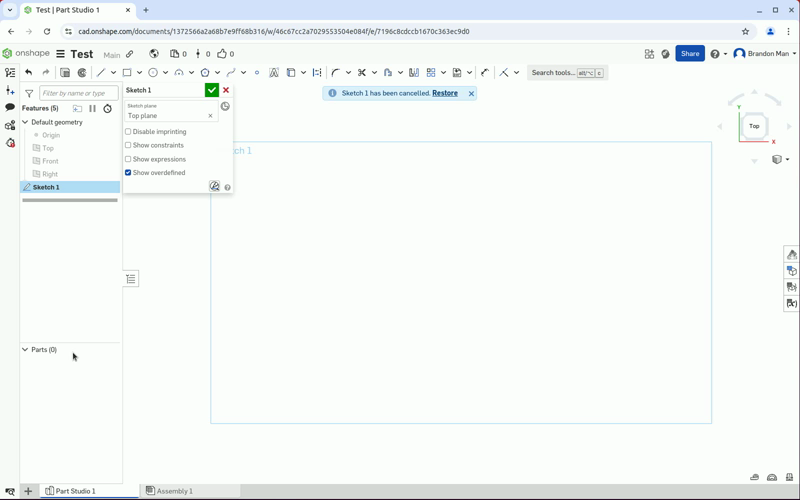
key(l)
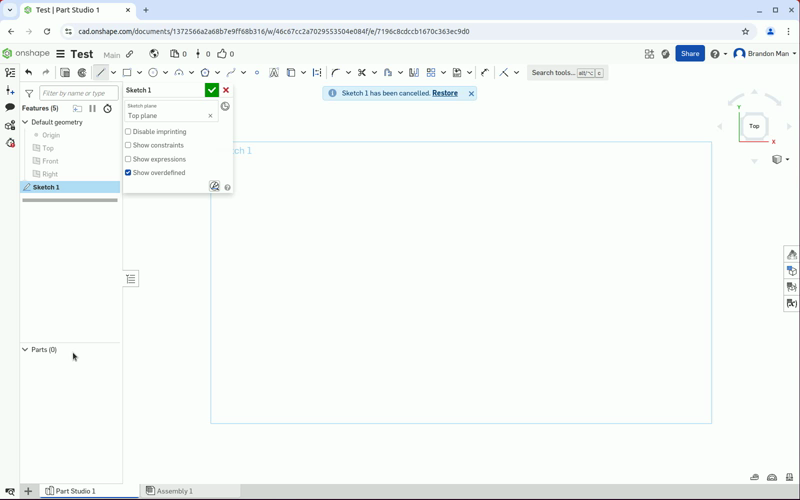
key_down(shift)
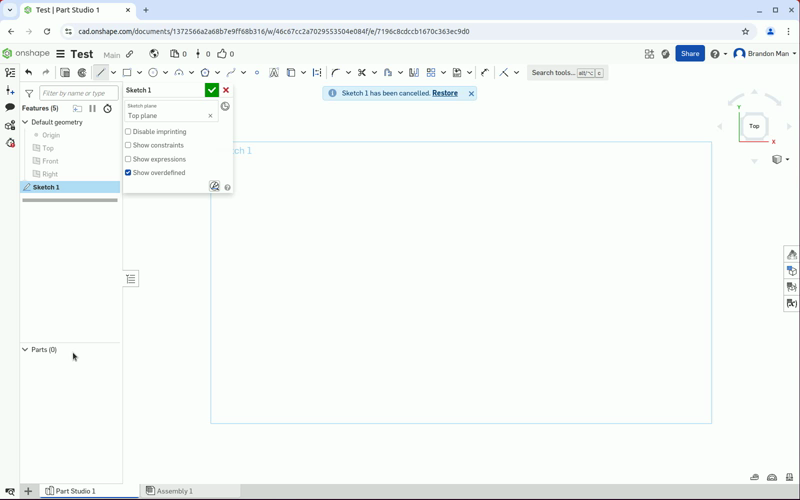
mouse_move(460, 282)
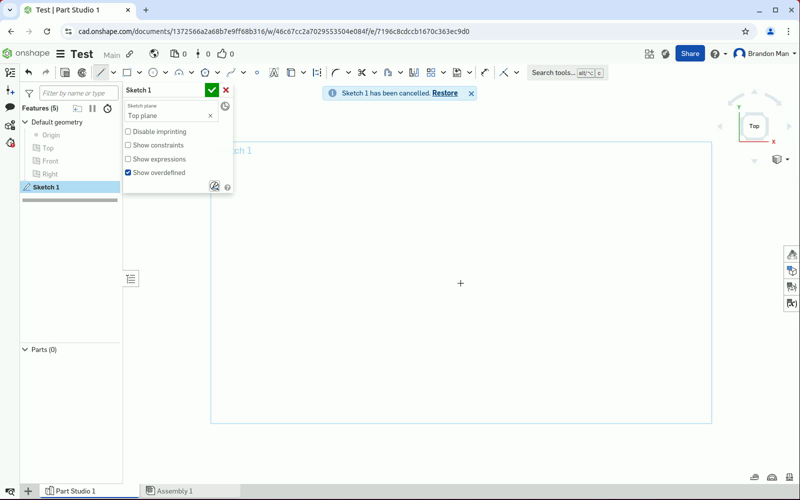
click(460, 282)
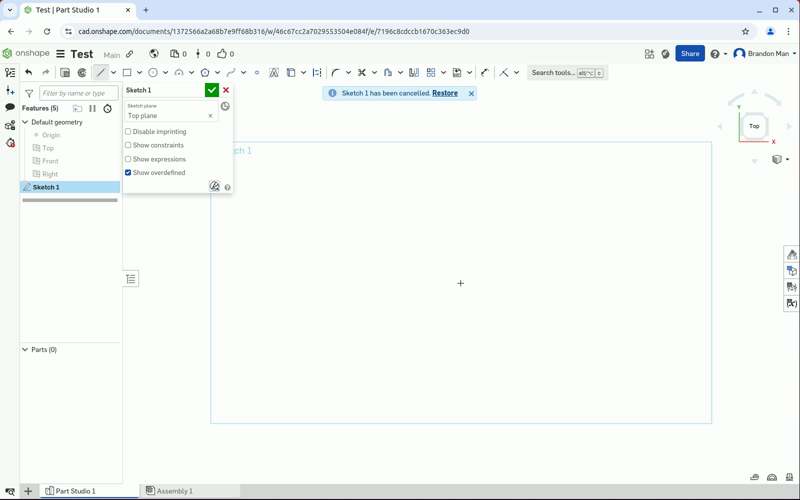
key_up(shift)
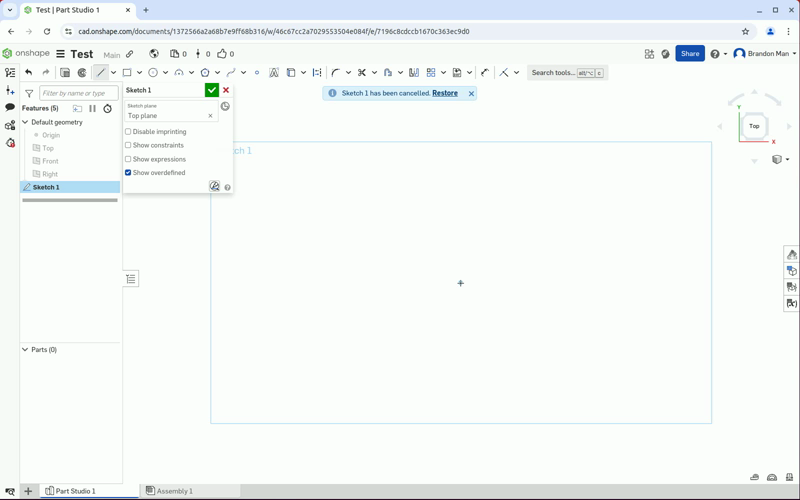
key_down(shift)
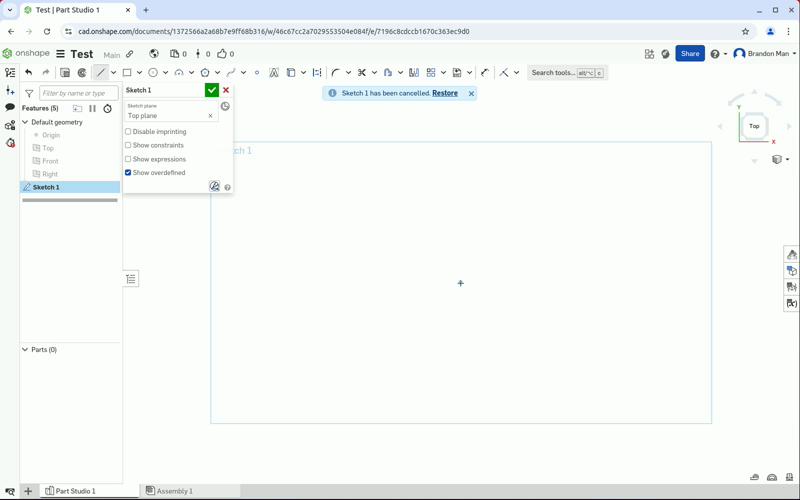
mouse_move(535, 282)
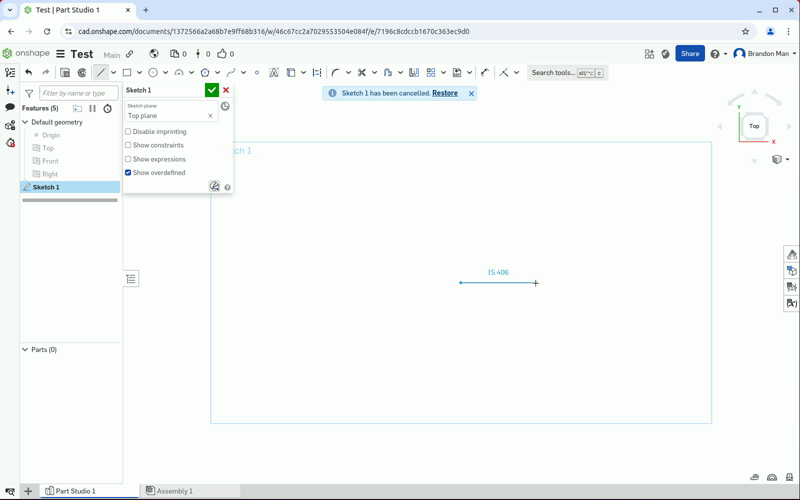
click(535, 282)
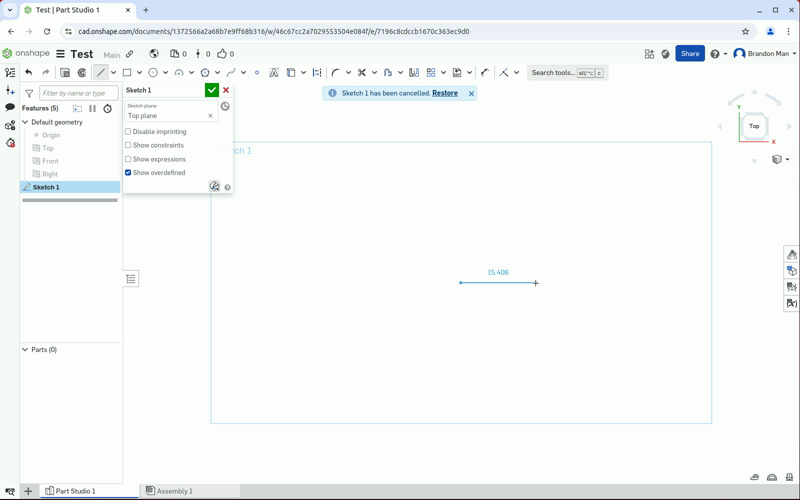
key_up(shift)
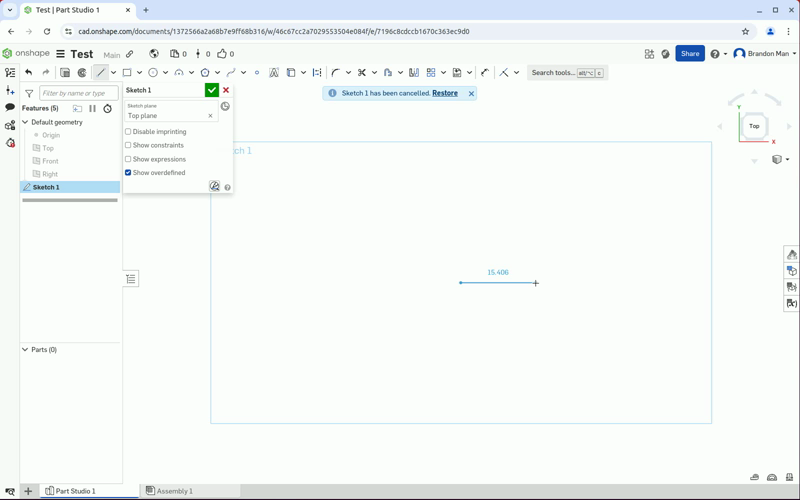
key_down(shift)
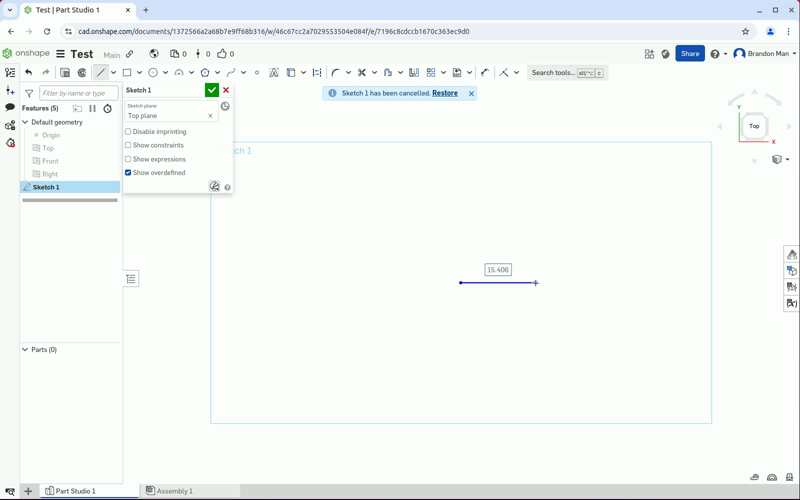
mouse_move(535, 170)
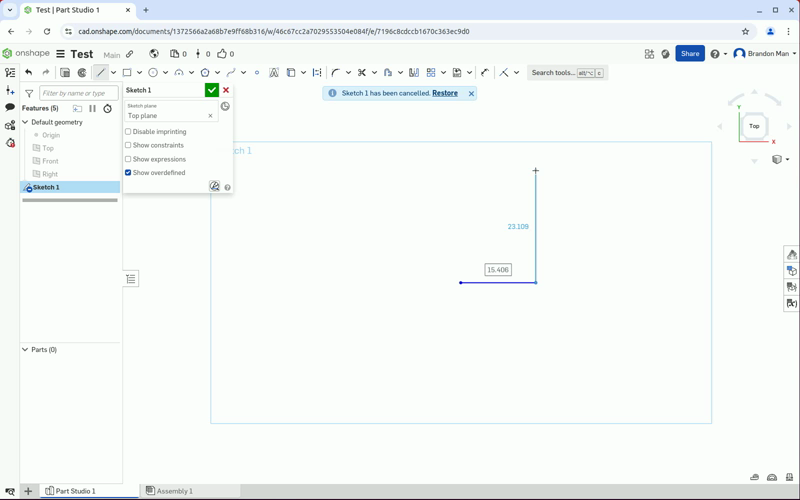
click(535, 170)
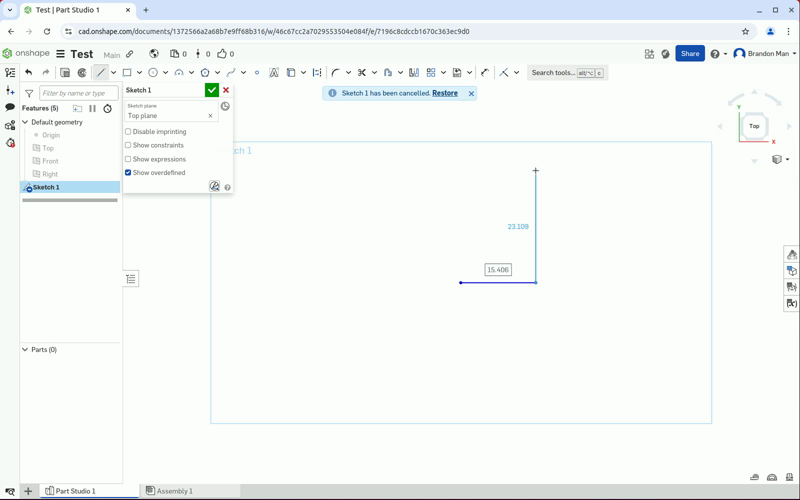
key_up(shift)
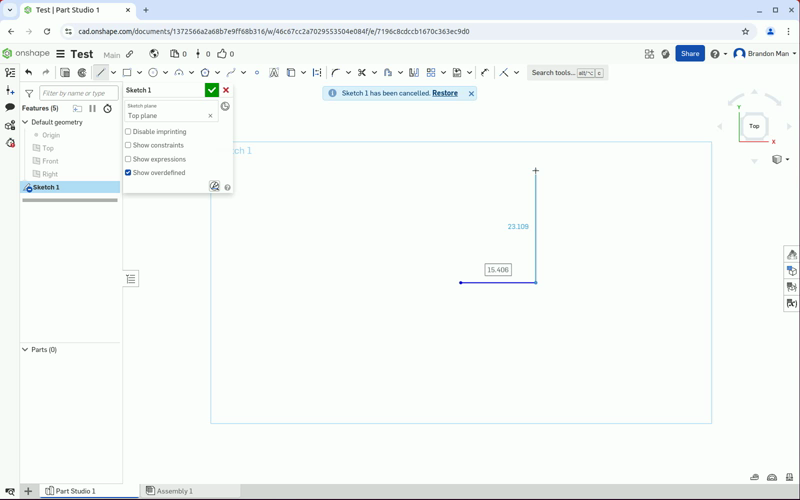
key_down(shift)
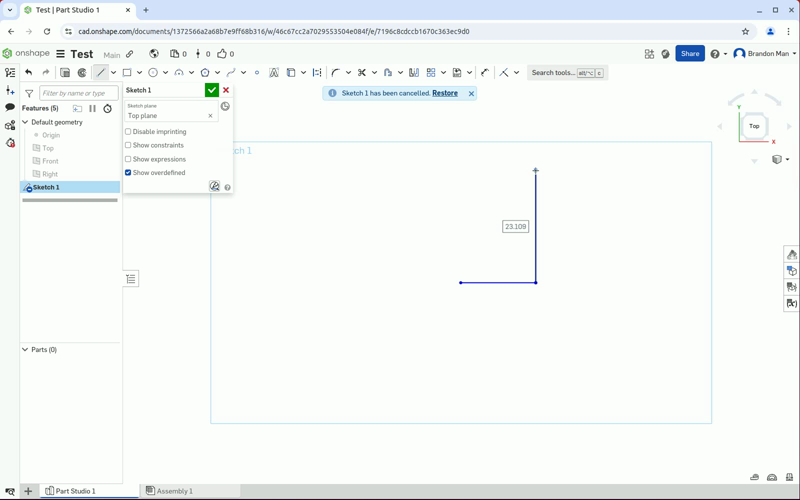
mouse_move(460, 170)
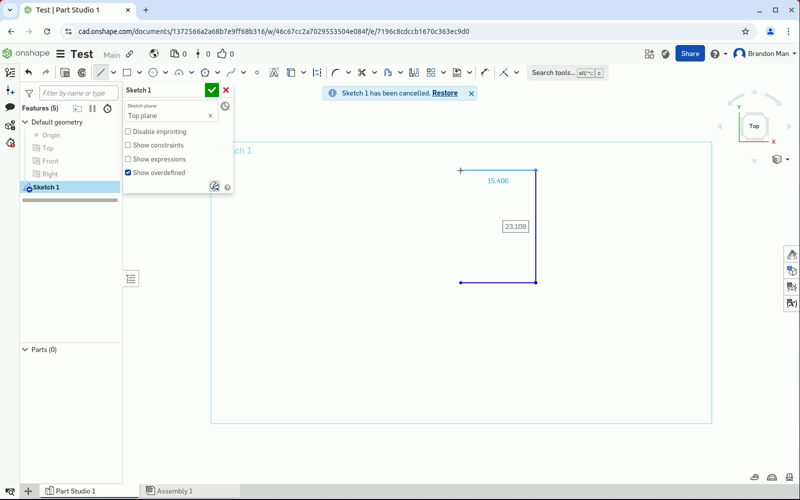
click(460, 170)
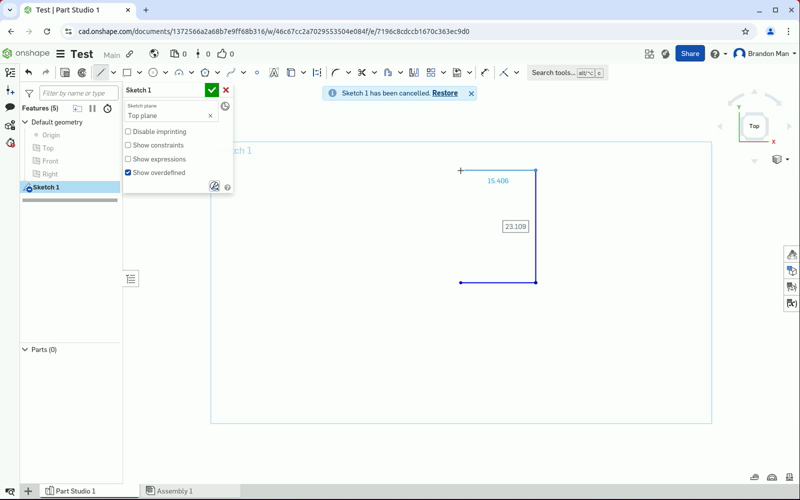
key_up(shift)
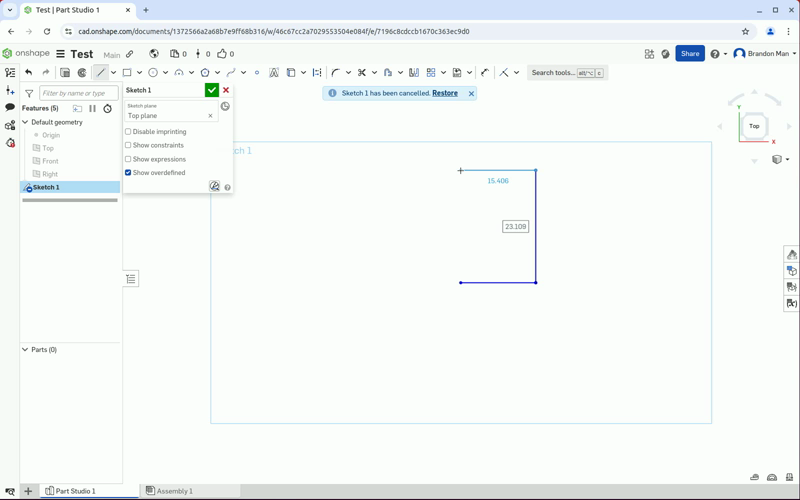
key_down(shift)
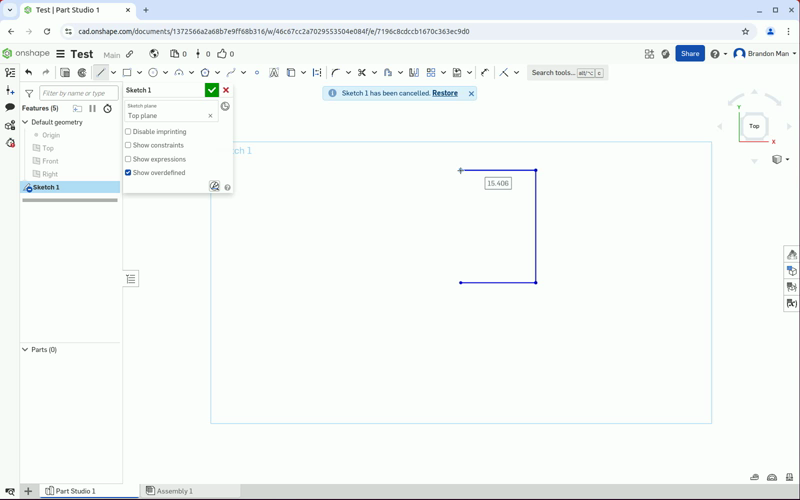
mouse_move(460, 282)
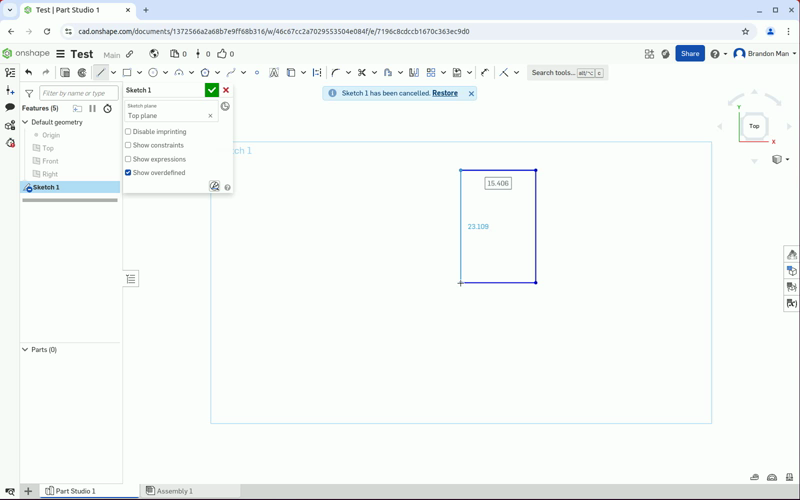
key_up(shift)
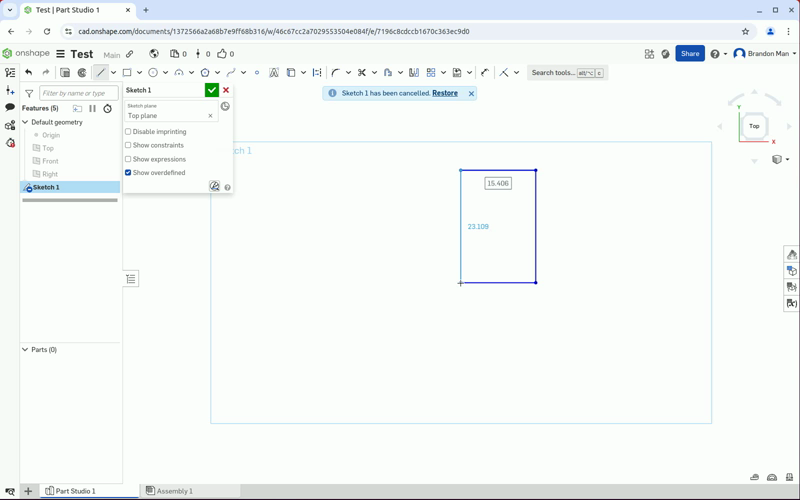
click(460, 282)
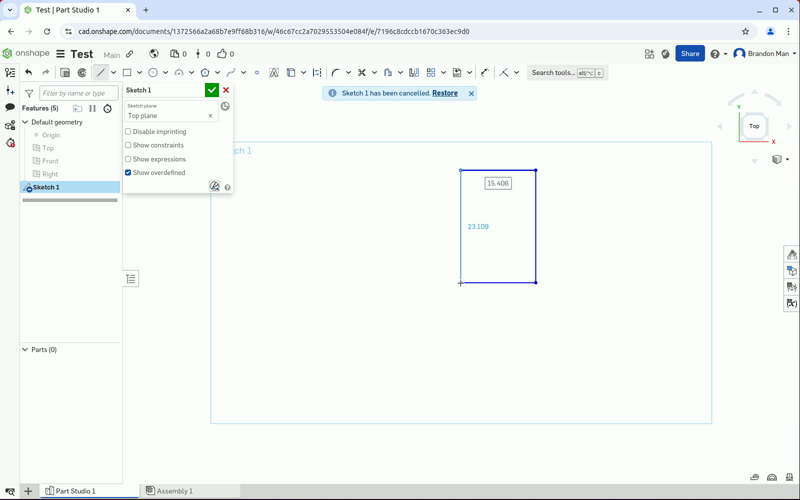
key(esc)
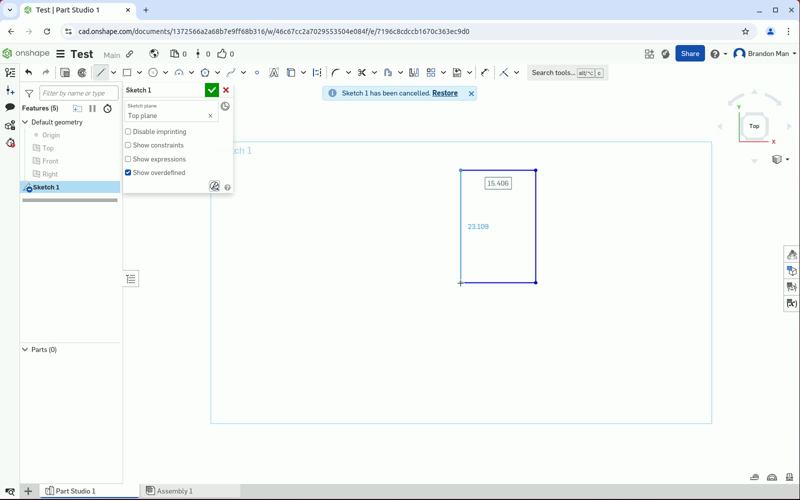
mouse_move(467, 215)
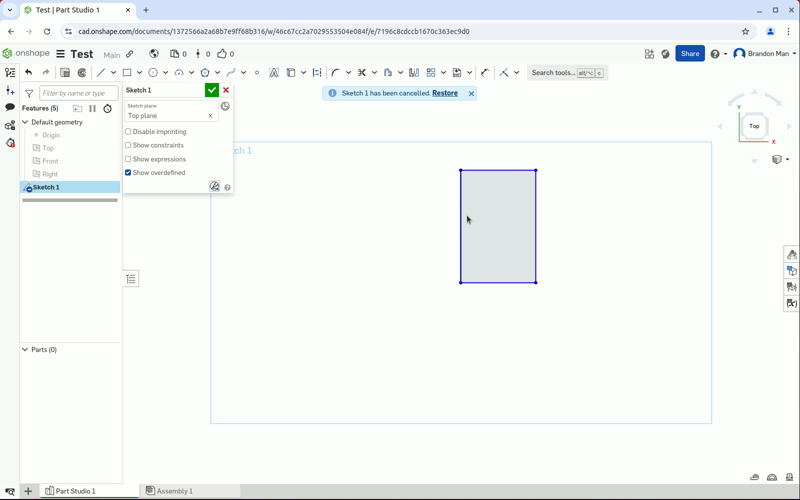
click(467, 215)
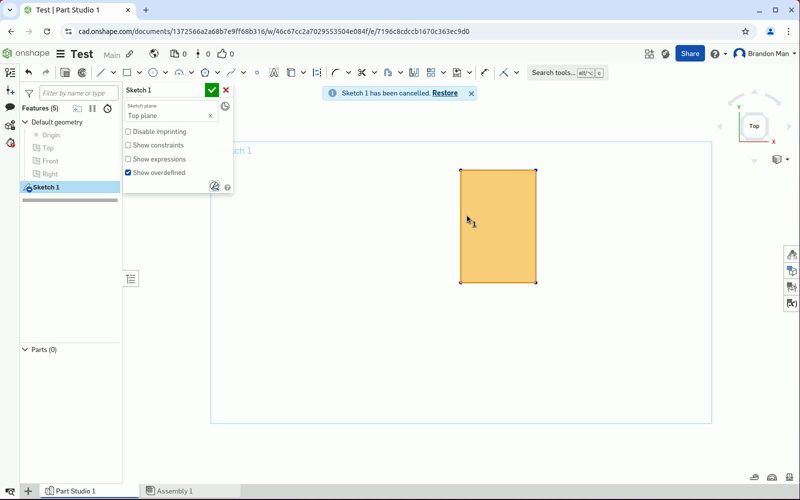
mouse_move(73, 352)
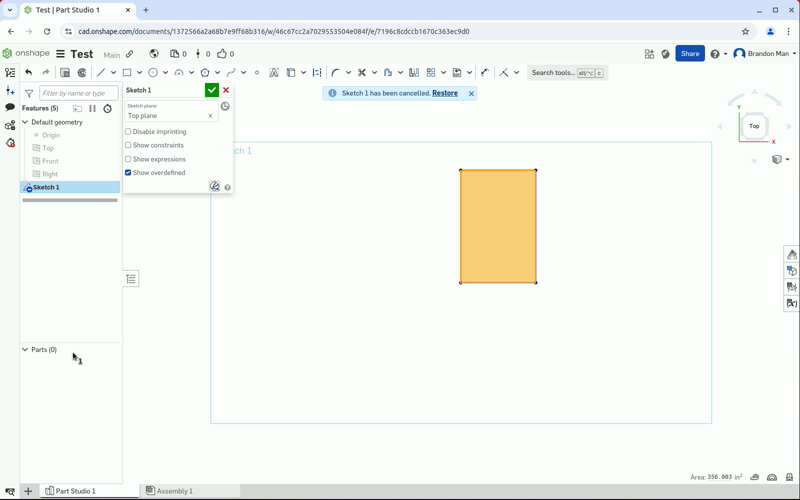
key(shift+y)
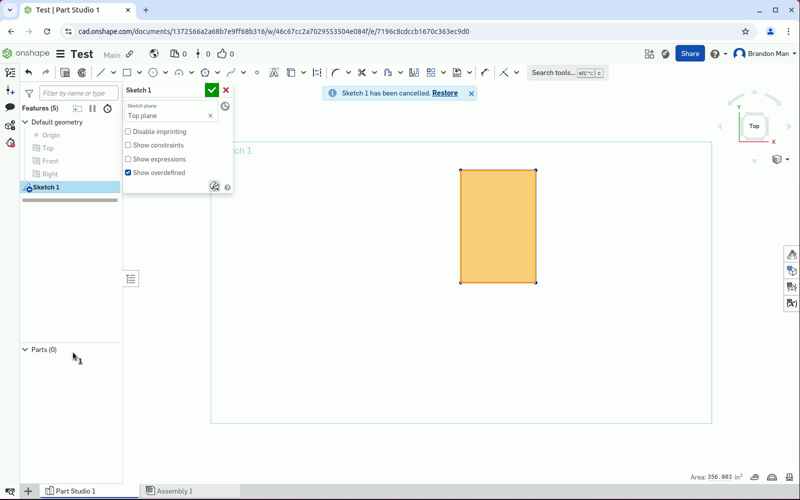
key(shift+e)
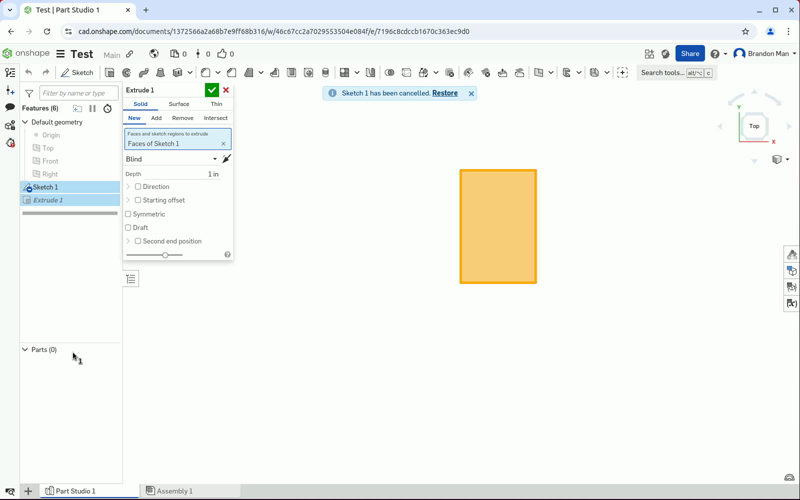
mouse_move(143, 106)
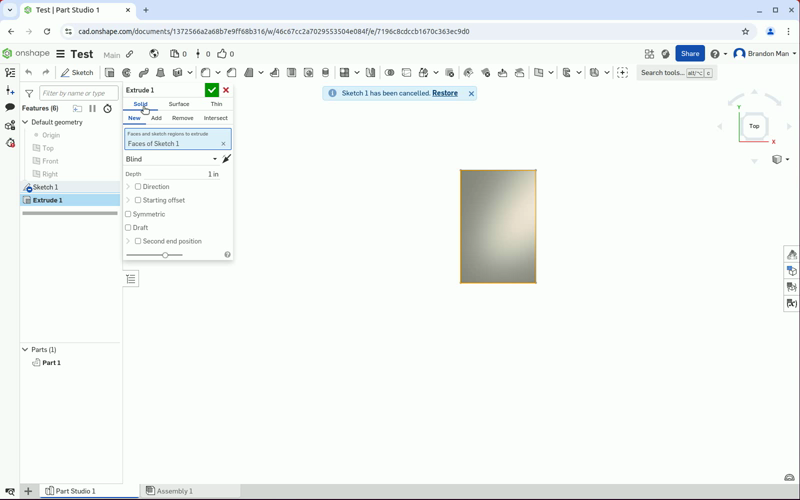
click(143, 106)
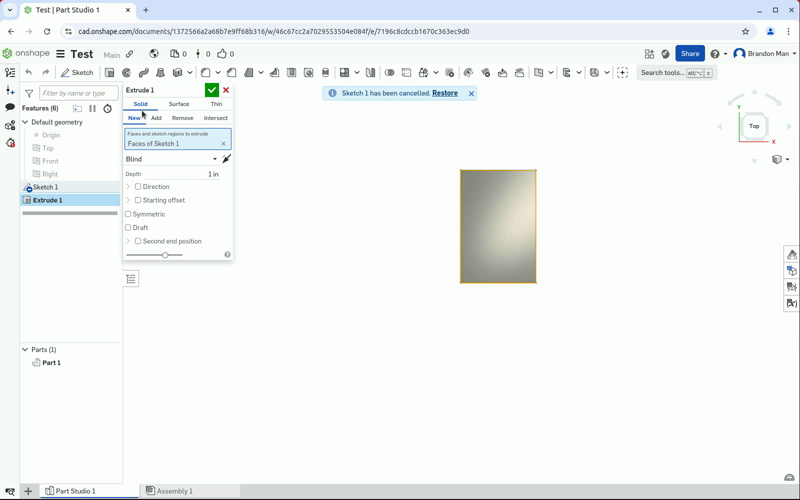
mouse_move(137, 120)
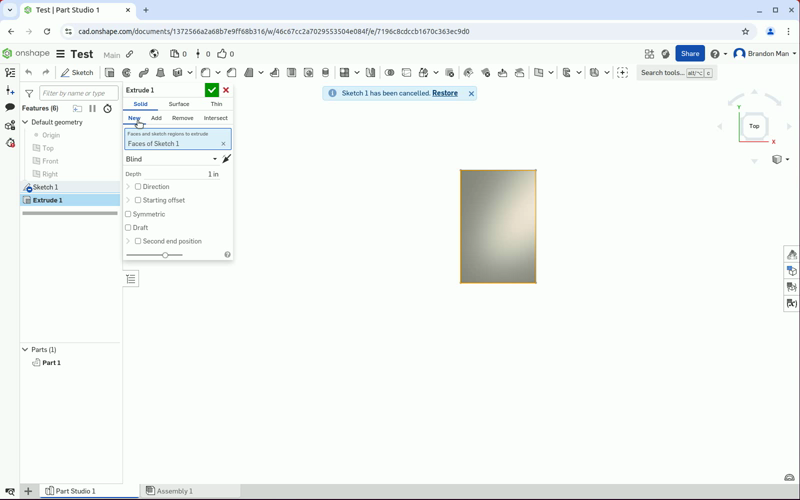
click(137, 120)
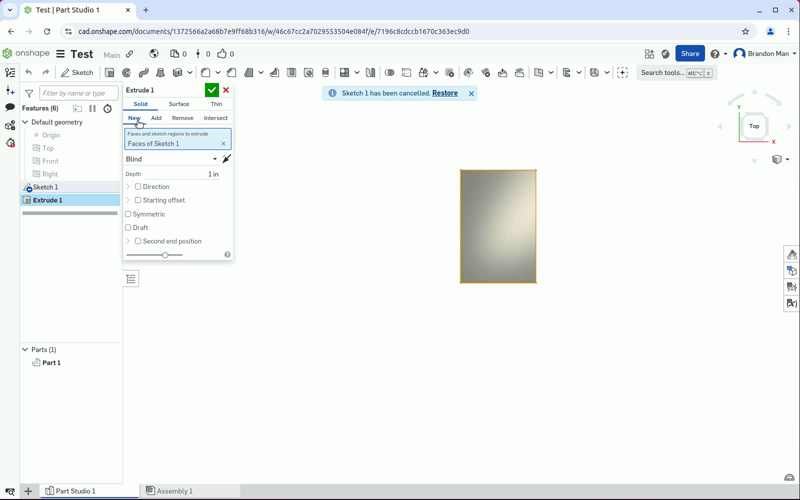
key(tab, 4)
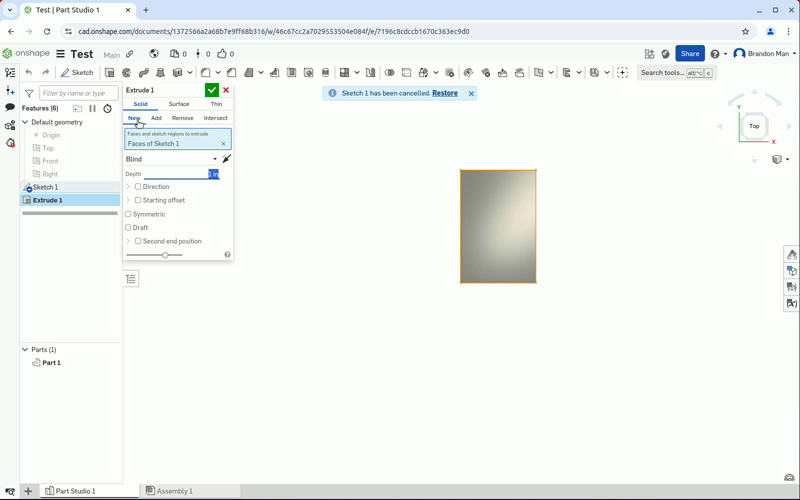
text(9.147)
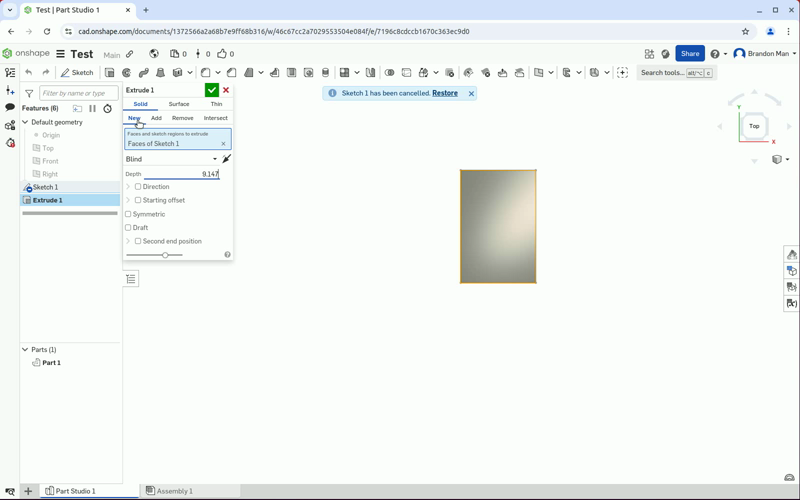
key(enter)
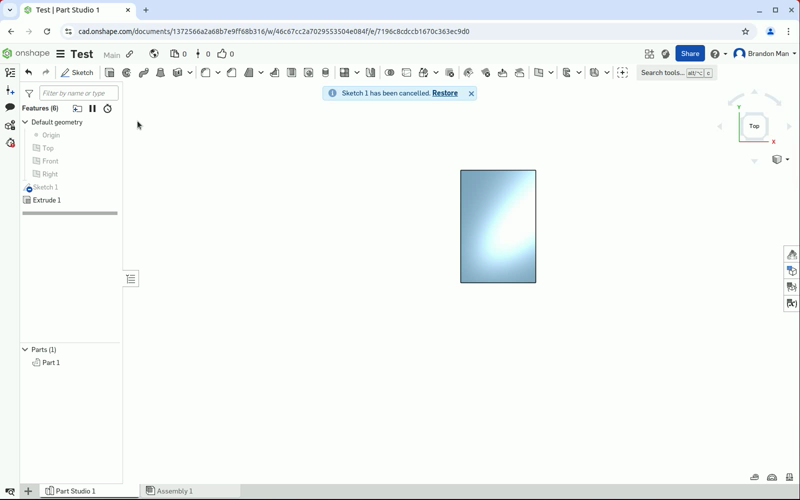
key(shift+h)
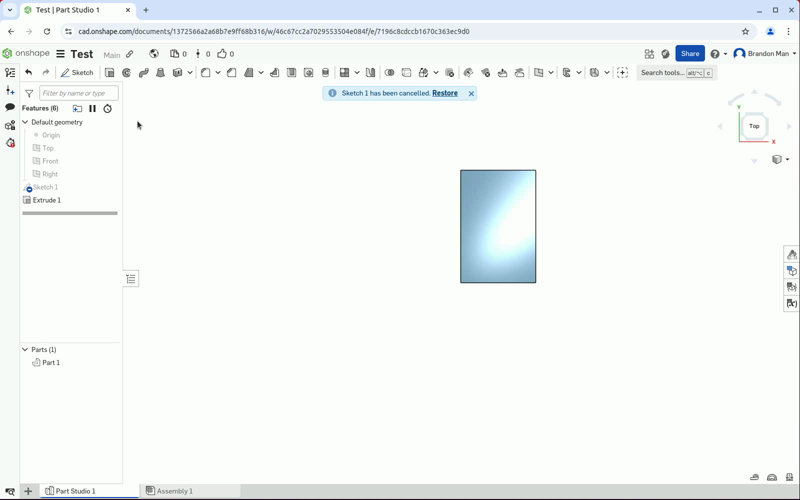
key(shift+h)
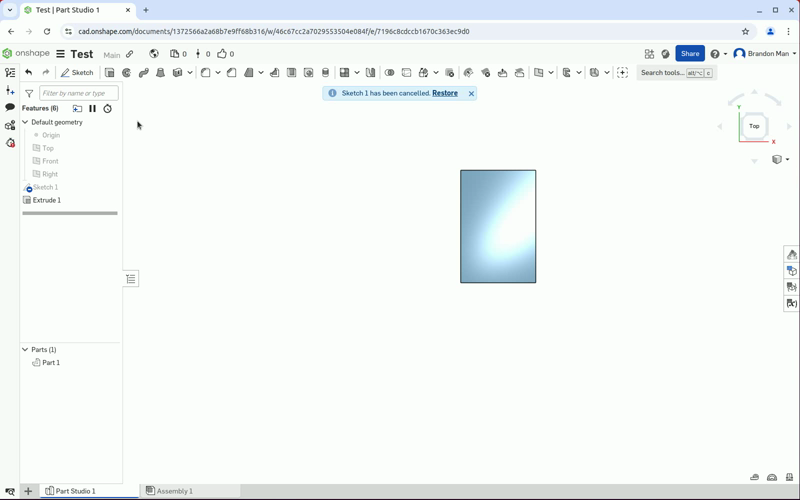
mouse_move(73, 189)
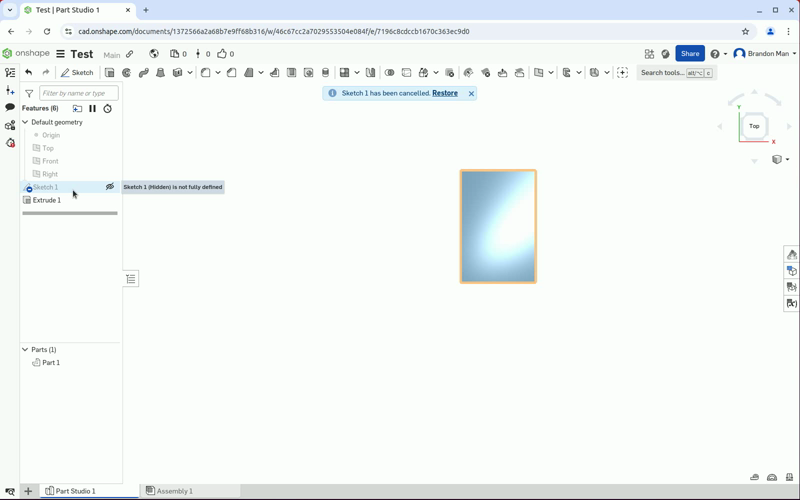
click(73, 189)
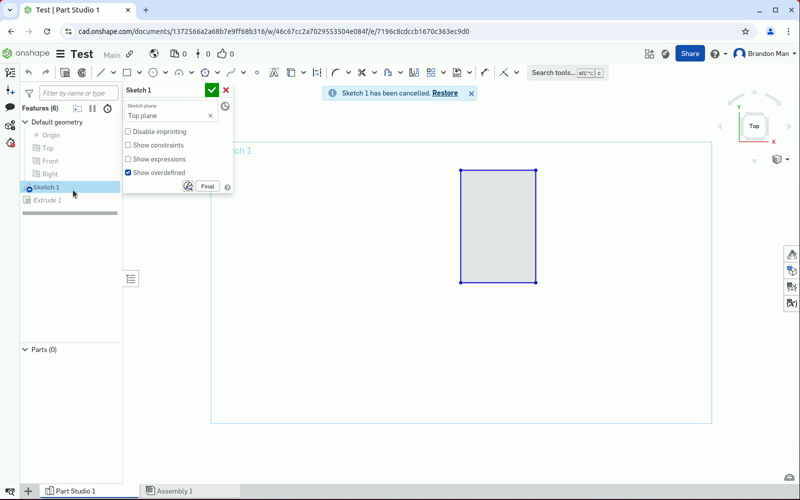
mouse_move(229, 92)
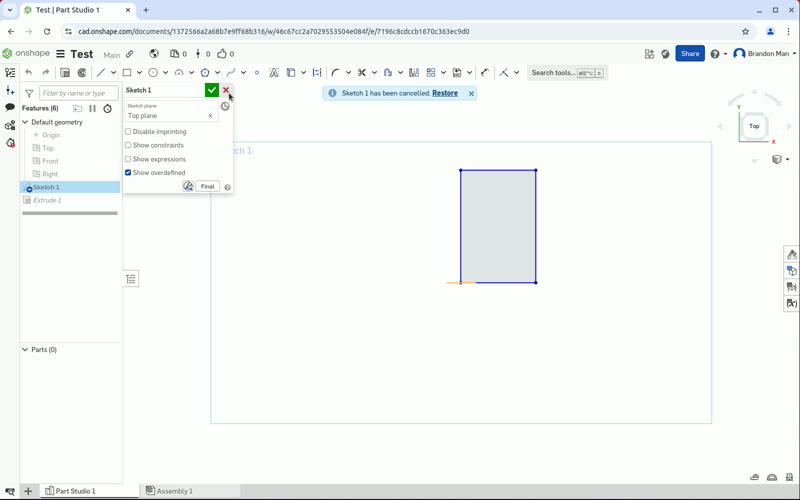
click(229, 92)
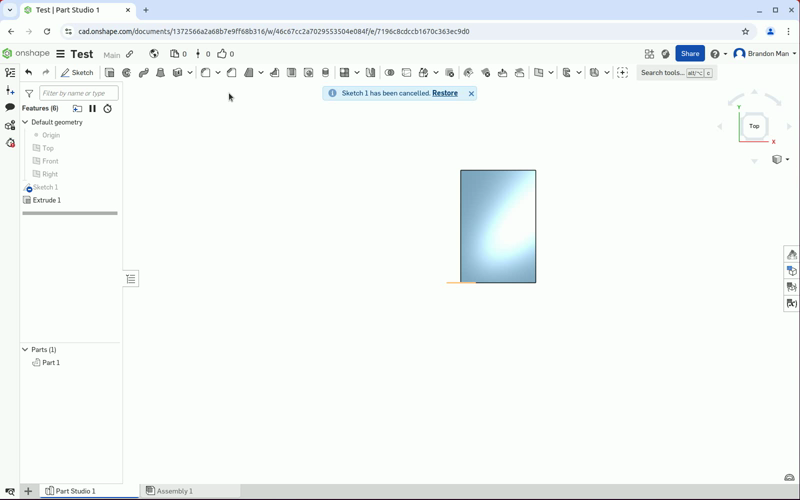
mouse_move(541, 75)
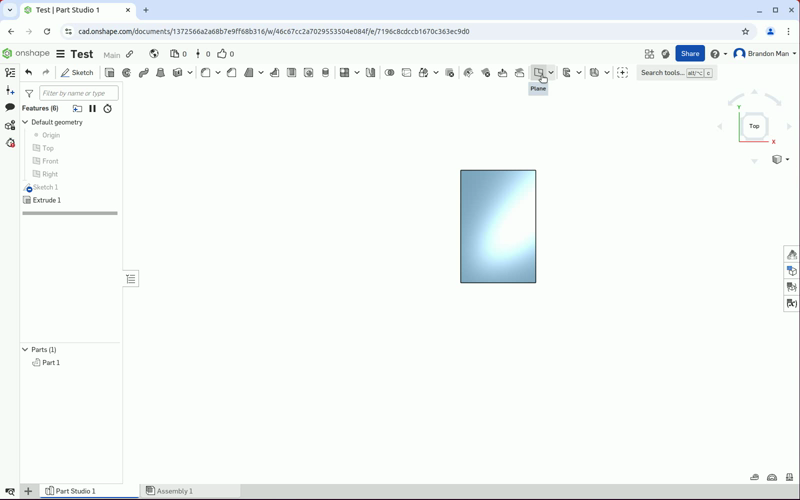
click(541, 75)
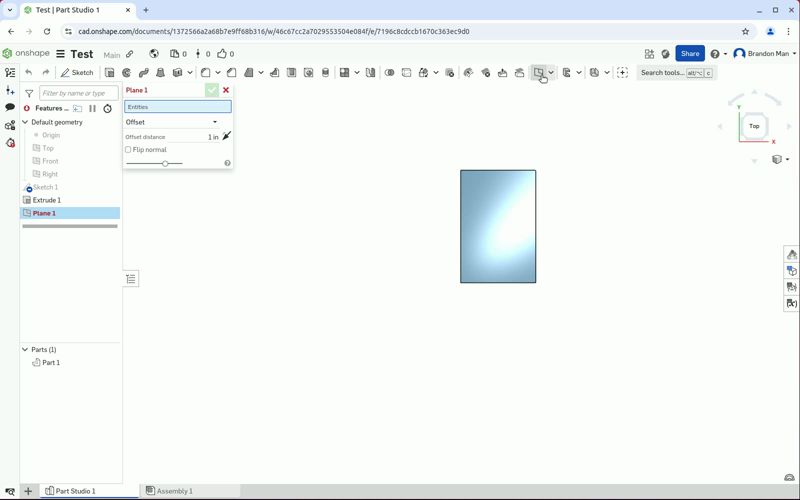
mouse_move(73, 150)
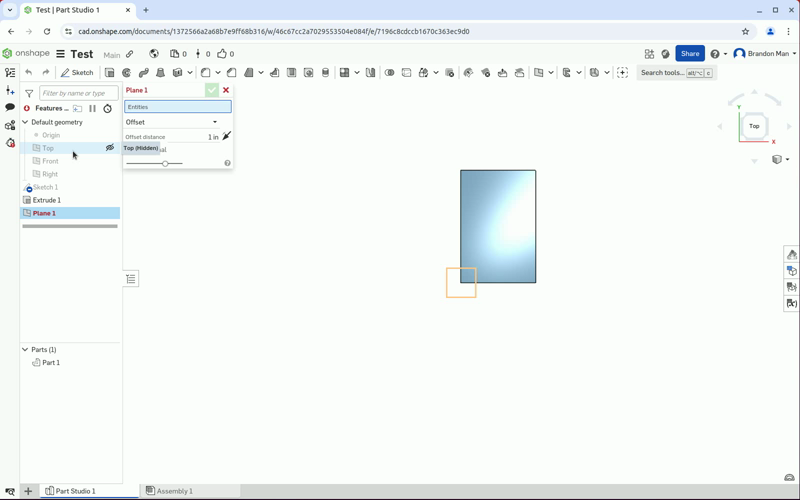
click(73, 150)
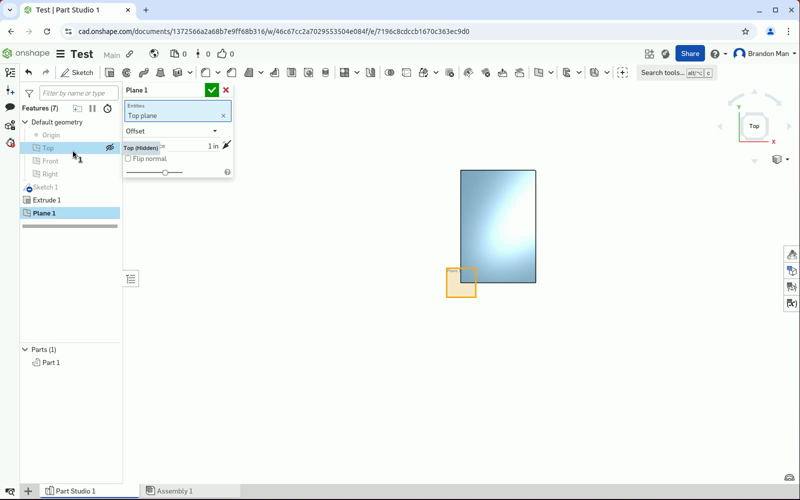
key(tab, 2)
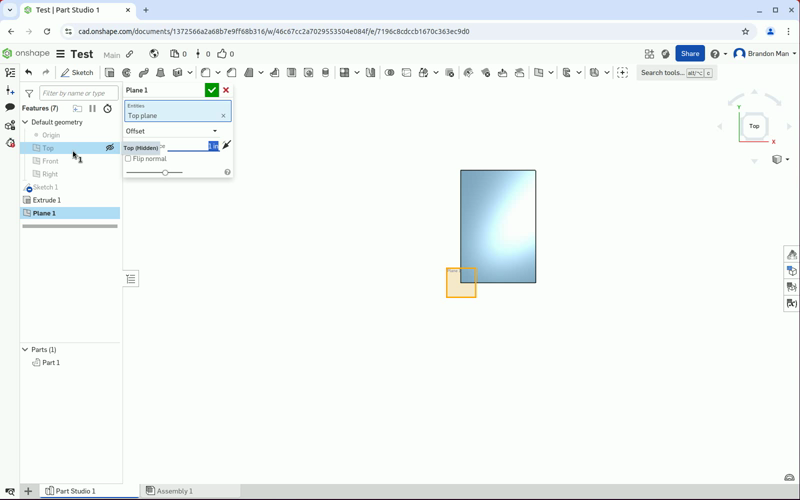
text(9.151)
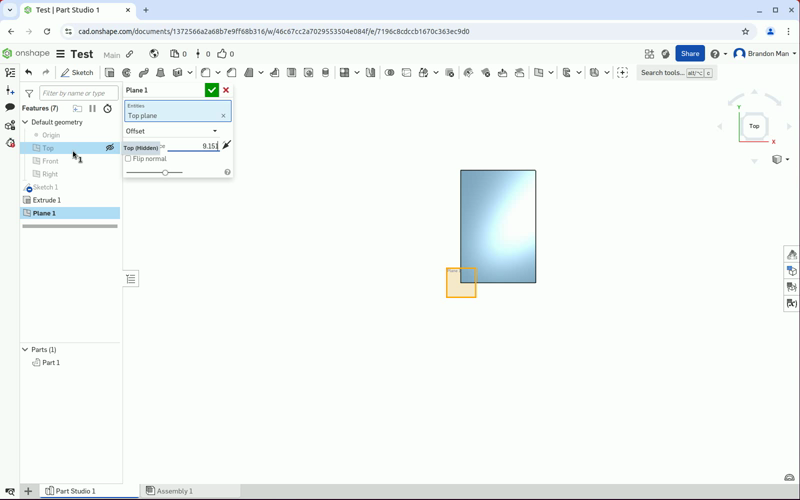
key(enter, 2)
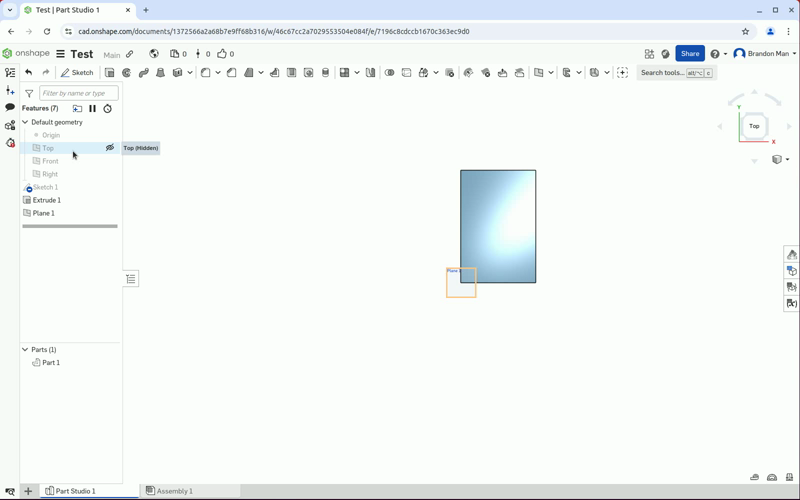
key(shift+s)
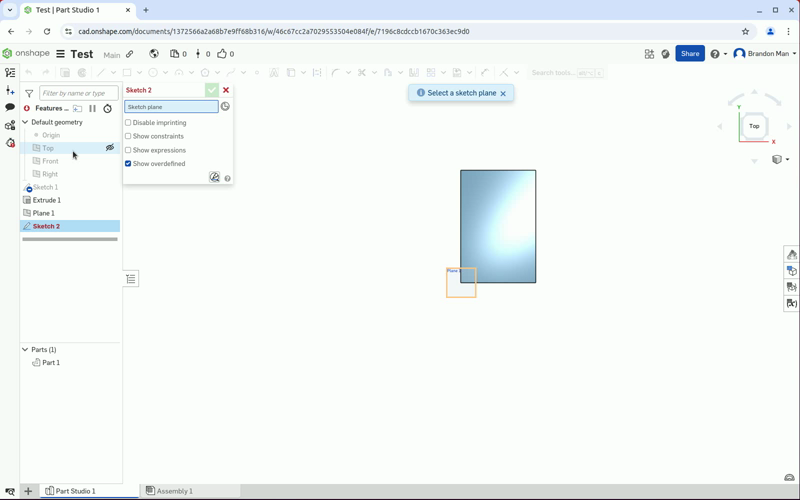
mouse_move(73, 215)
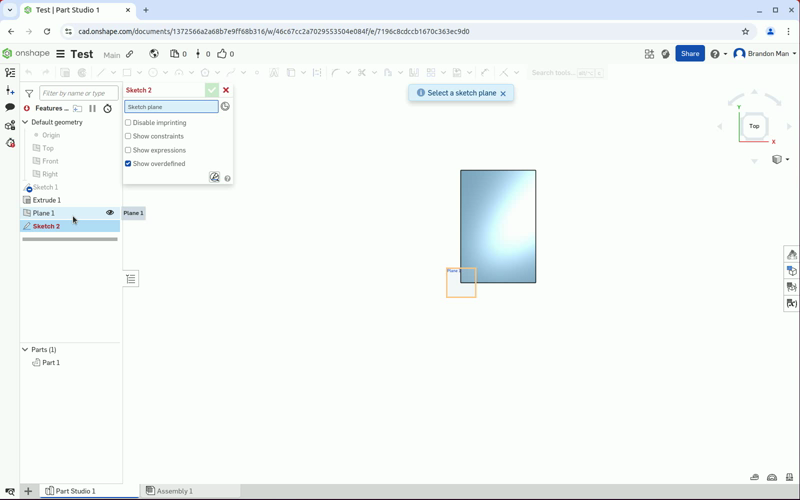
click(73, 215)
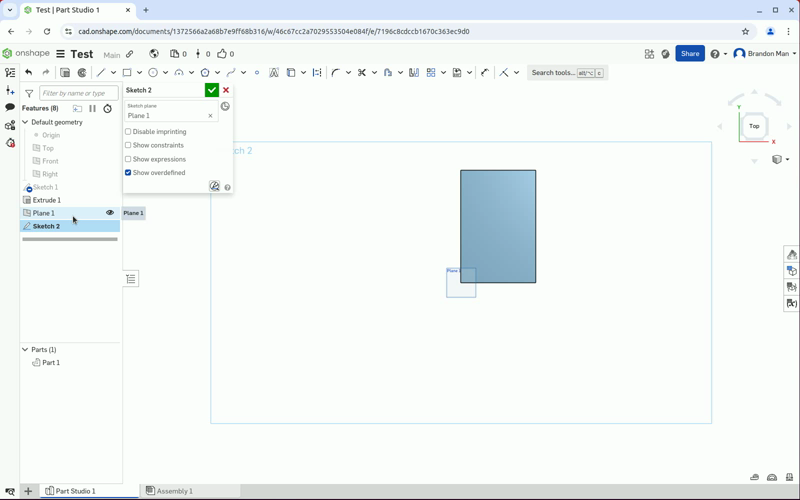
mouse_move(73, 352)
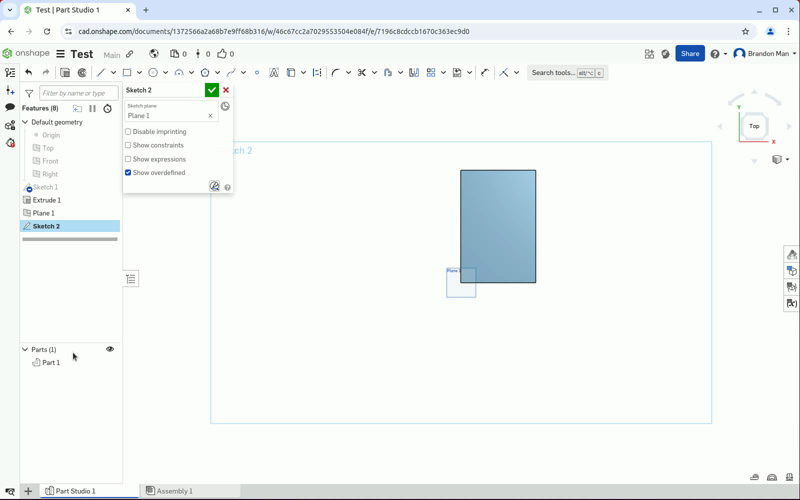
key(y)
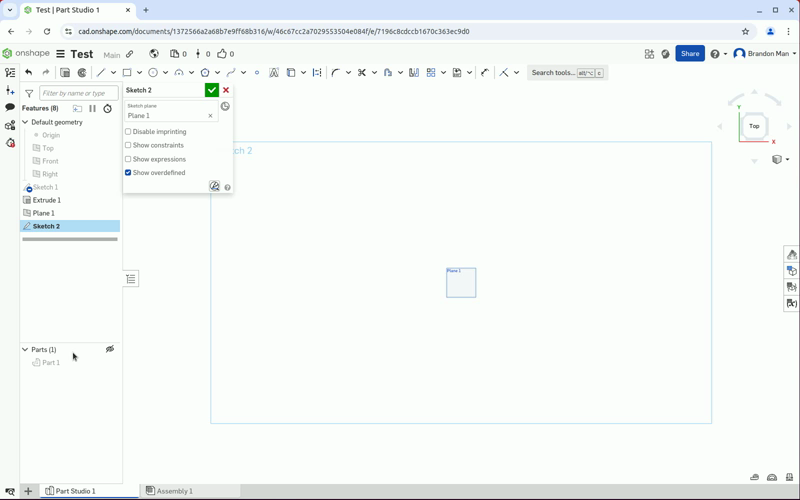
key(l)
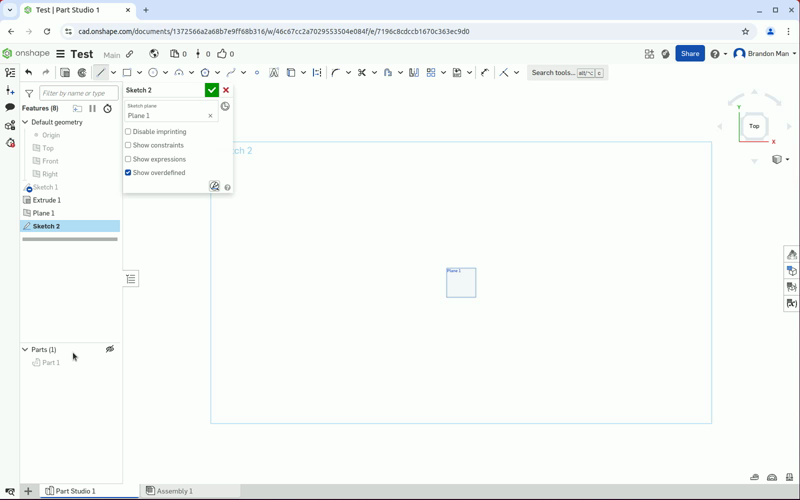
key_down(shift)
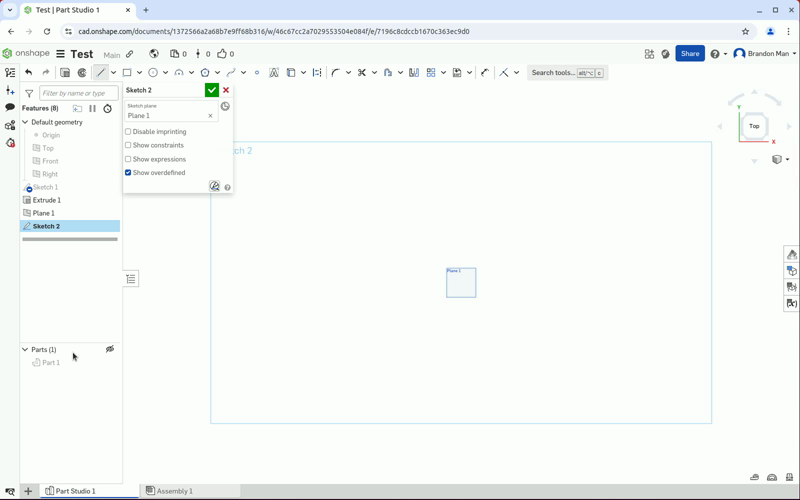
mouse_move(460, 282)
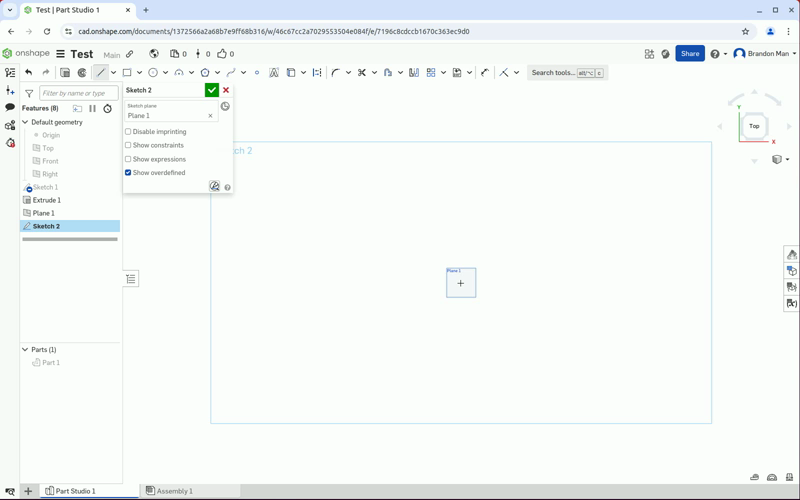
click(460, 282)
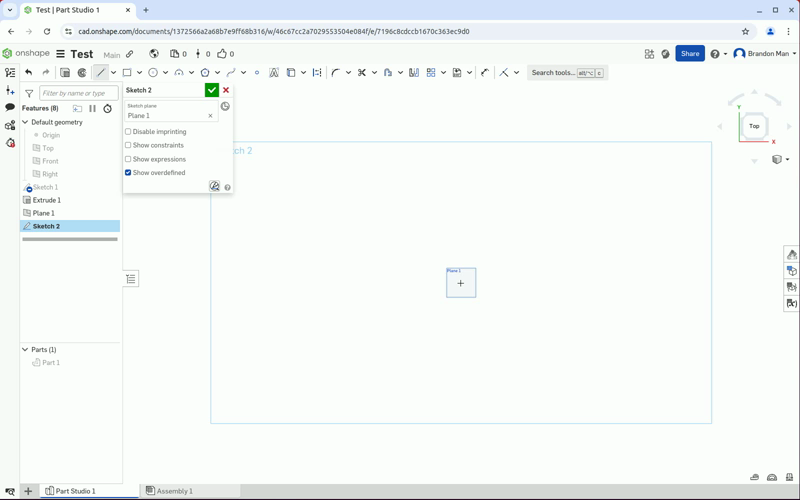
key_up(shift)
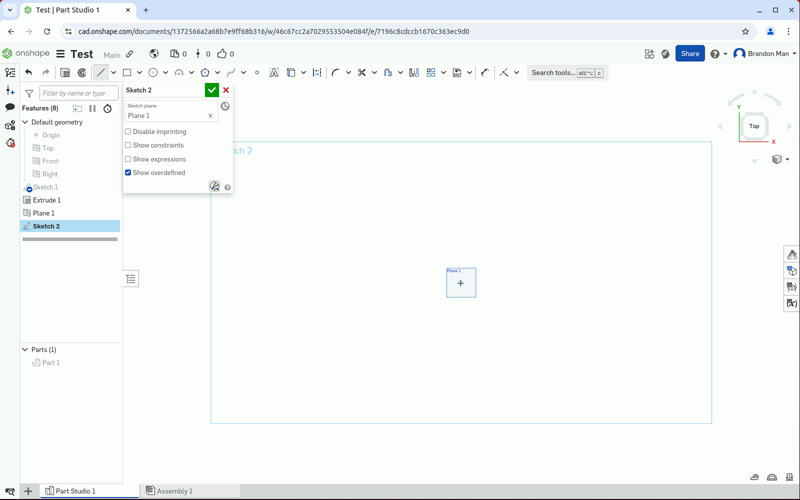
key_down(shift)
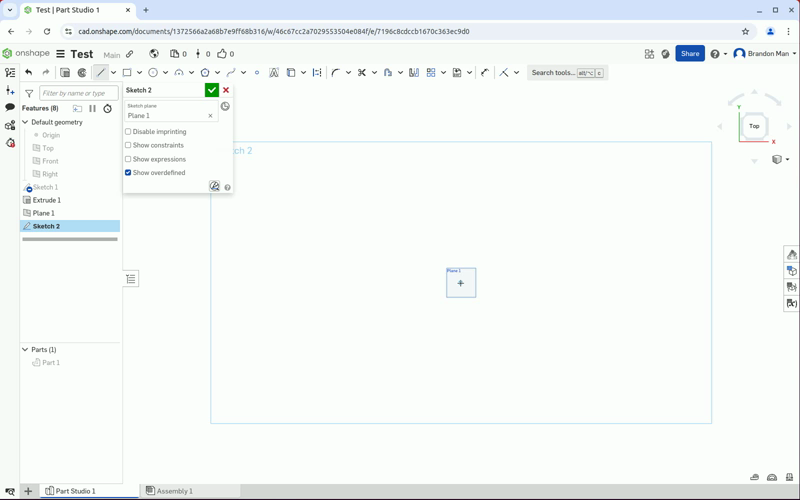
mouse_move(490, 282)
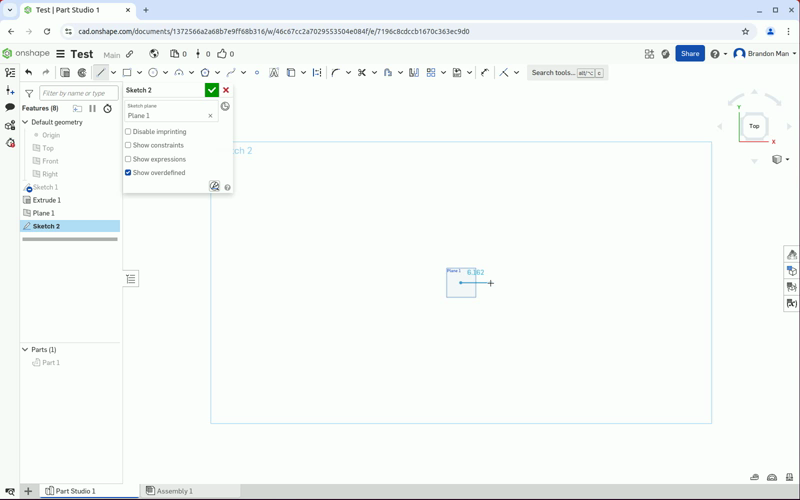
mouse_move(483, 282)
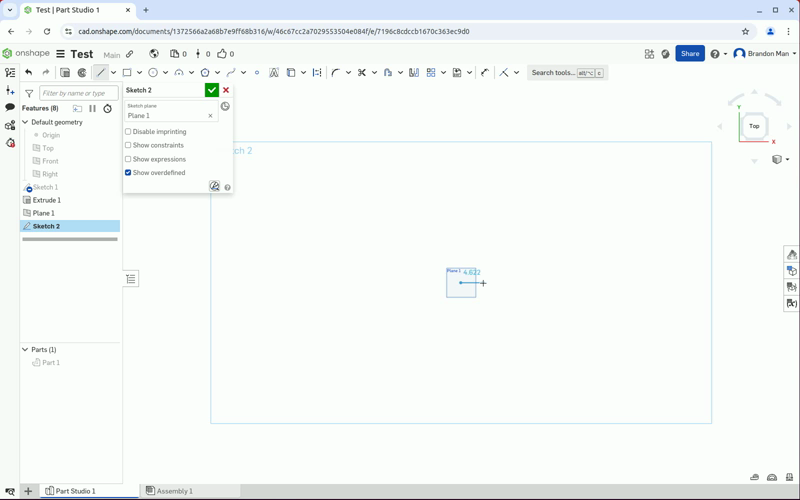
click(483, 282)
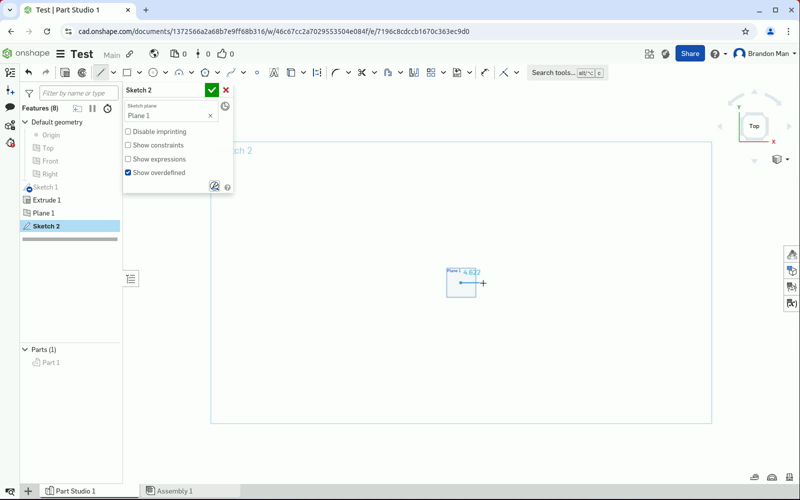
key_up(shift)
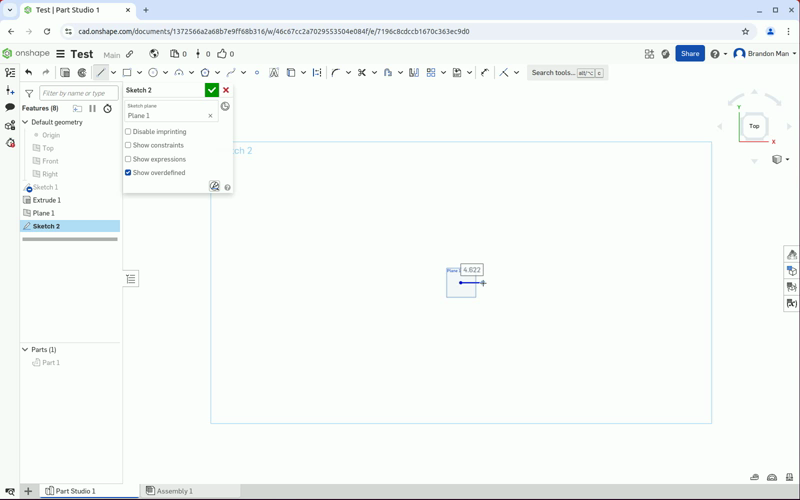
key_down(shift)
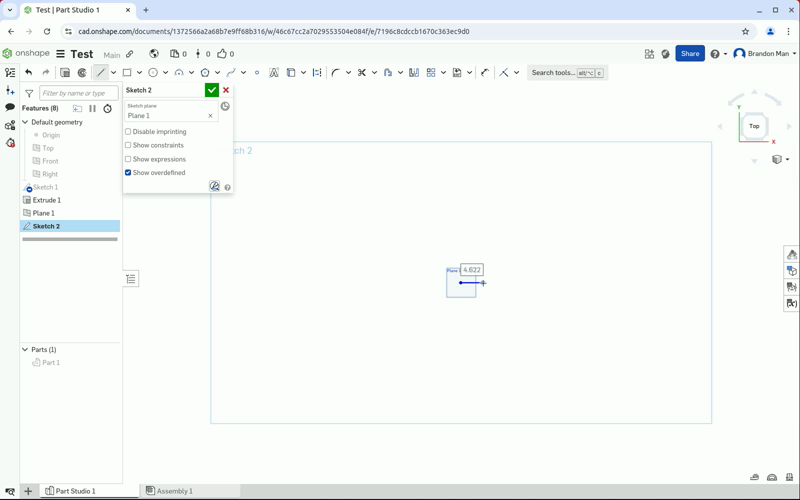
mouse_move(483, 170)
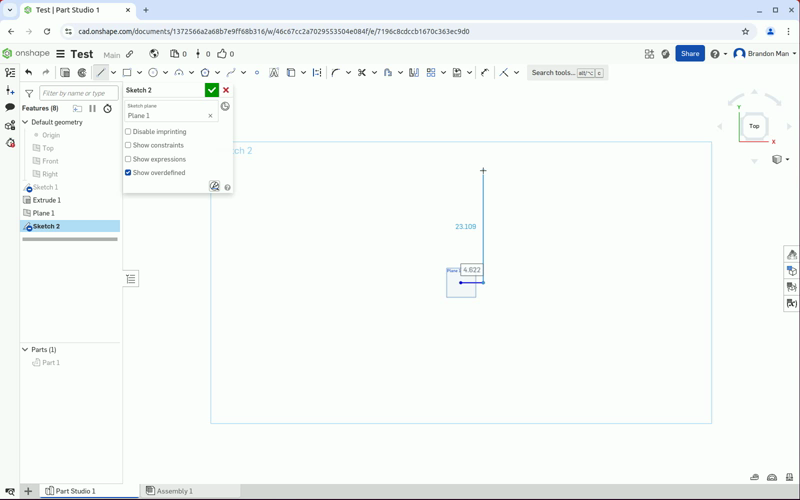
click(483, 170)
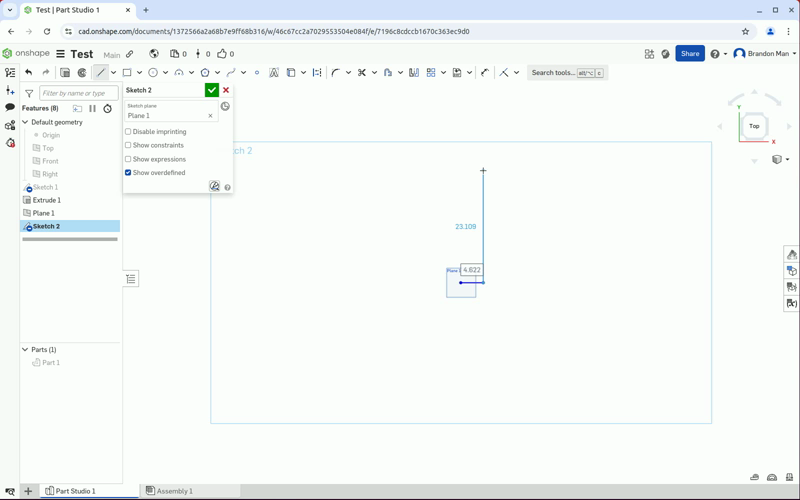
key_up(shift)
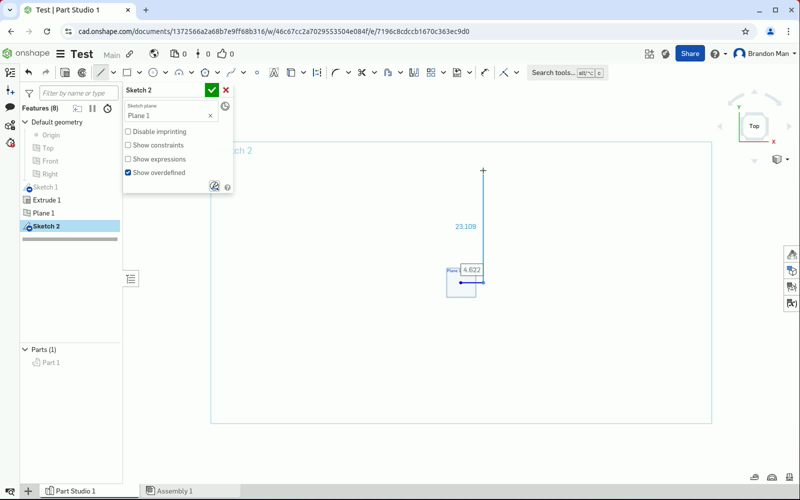
key_down(shift)
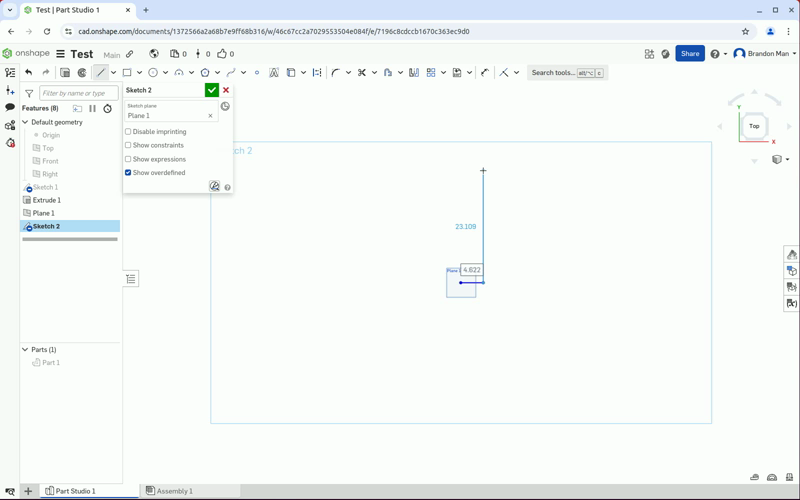
mouse_move(513, 170)
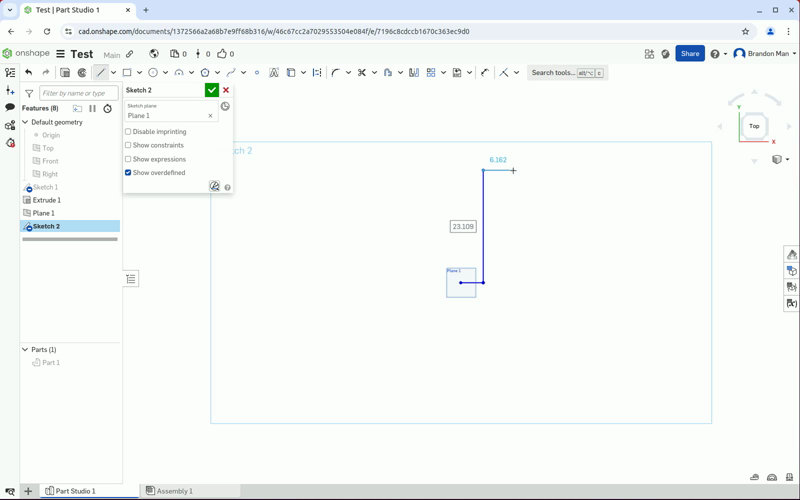
mouse_move(460, 170)
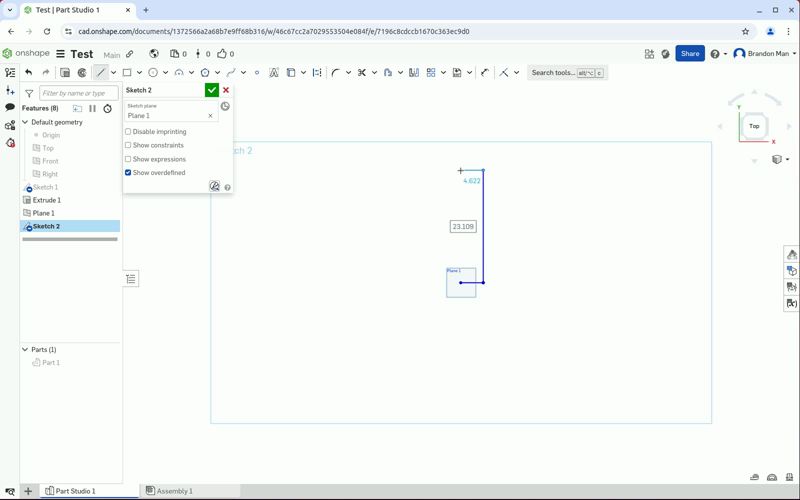
click(460, 170)
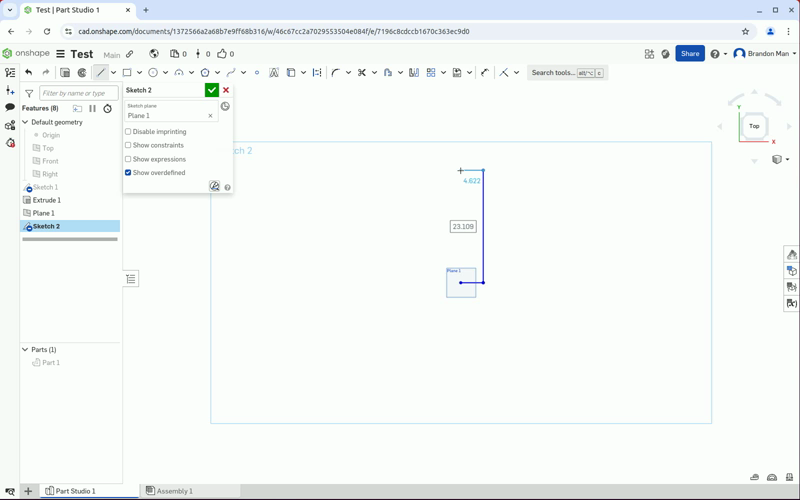
key_up(shift)
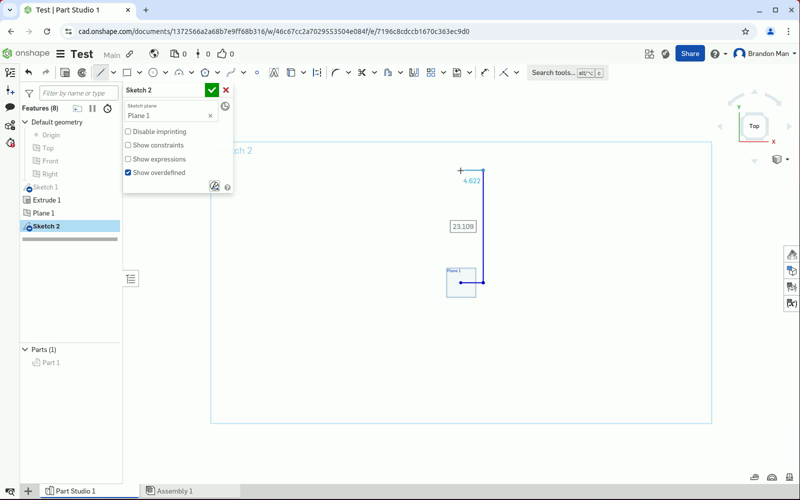
key_down(shift)
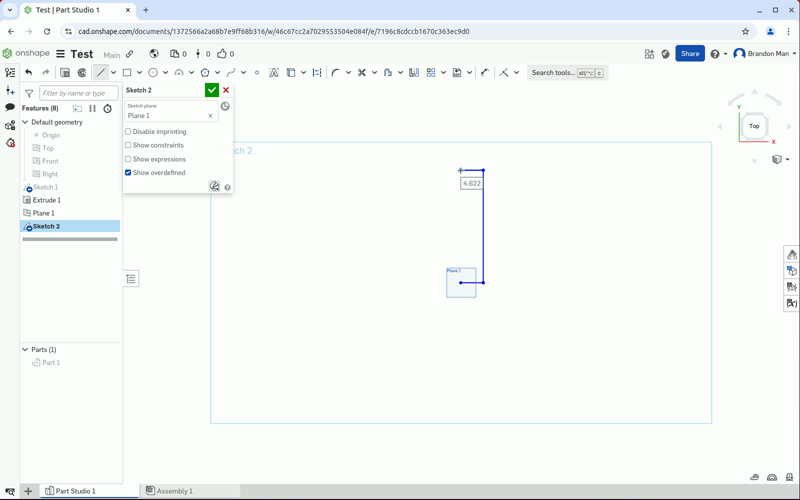
mouse_move(460, 282)
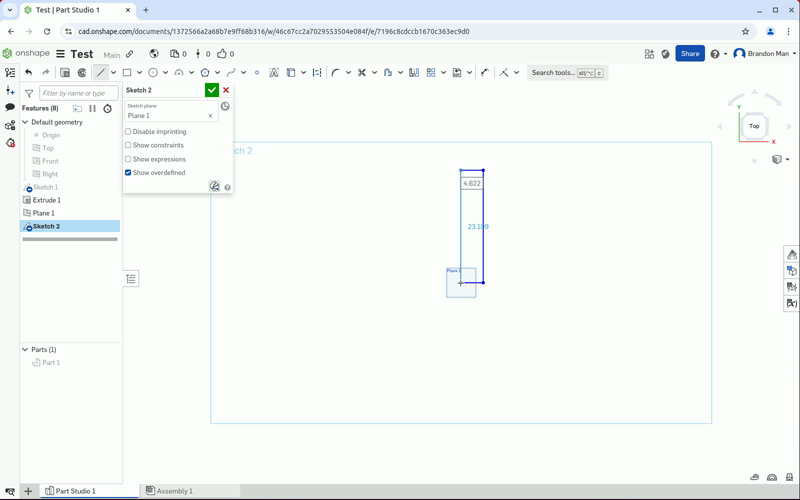
key_up(shift)
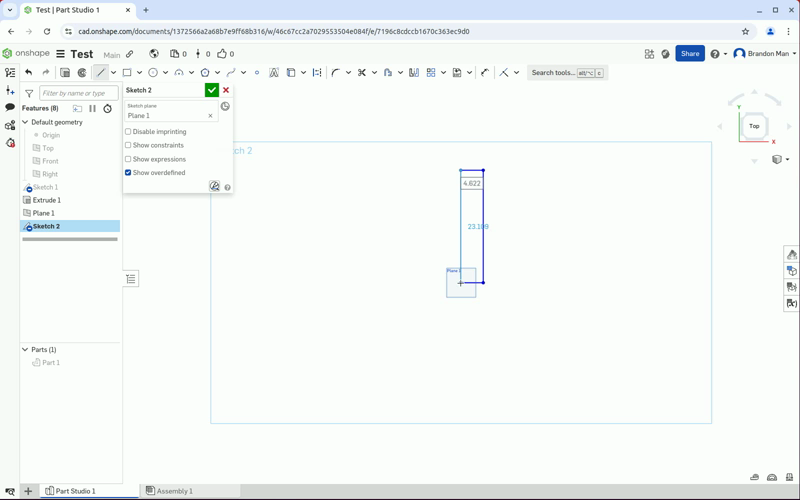
click(460, 282)
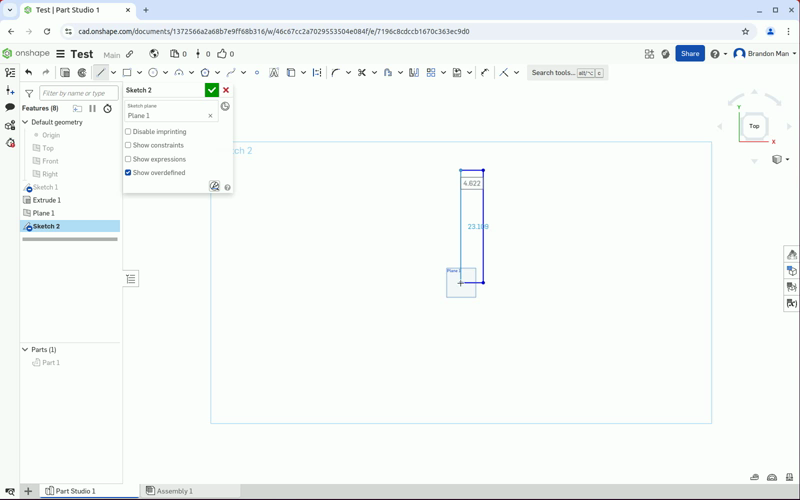
key(esc)
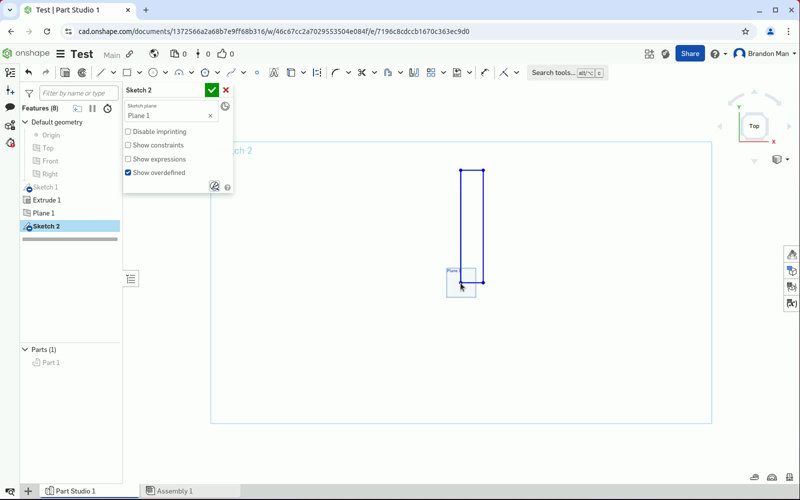
mouse_move(472, 189)
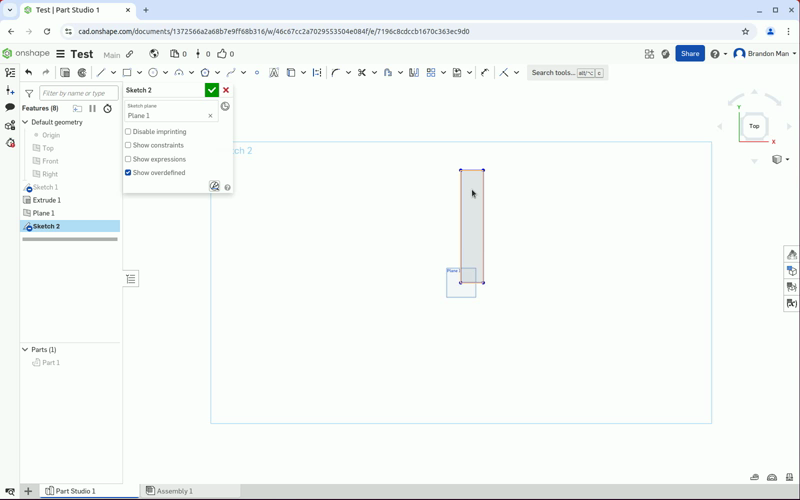
click(472, 189)
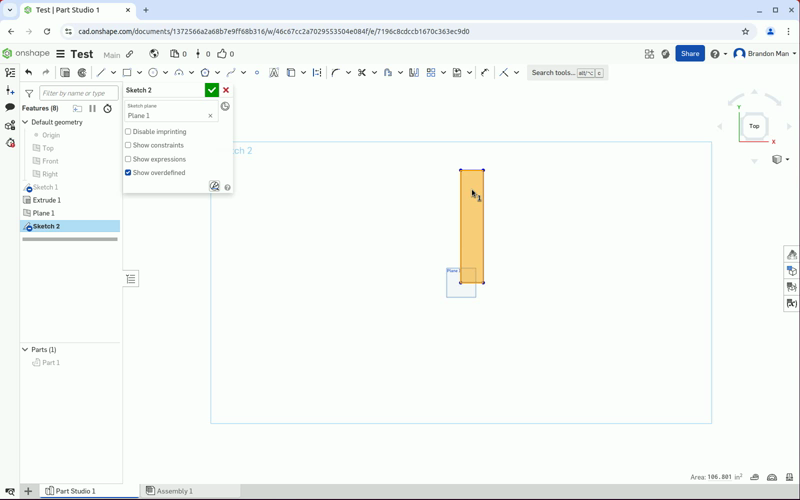
mouse_move(73, 352)
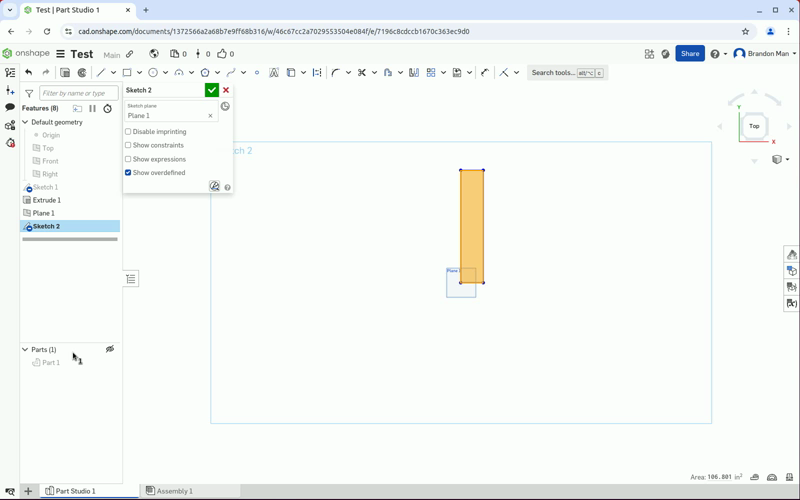
key(shift+y)
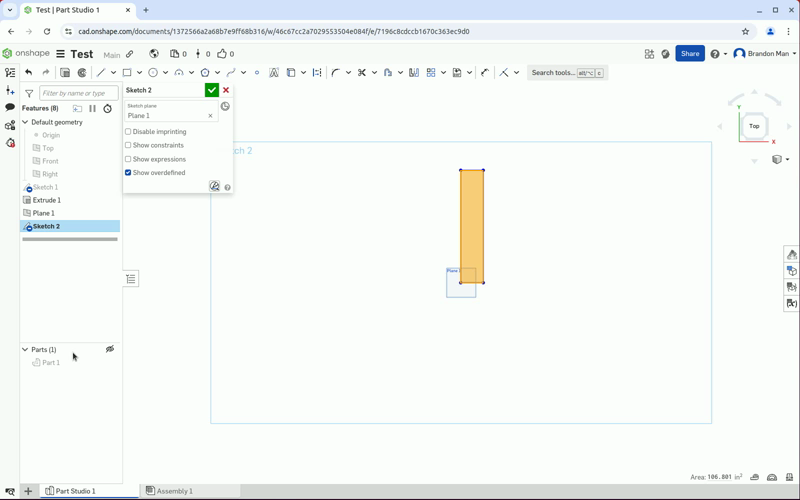
key(shift+e)
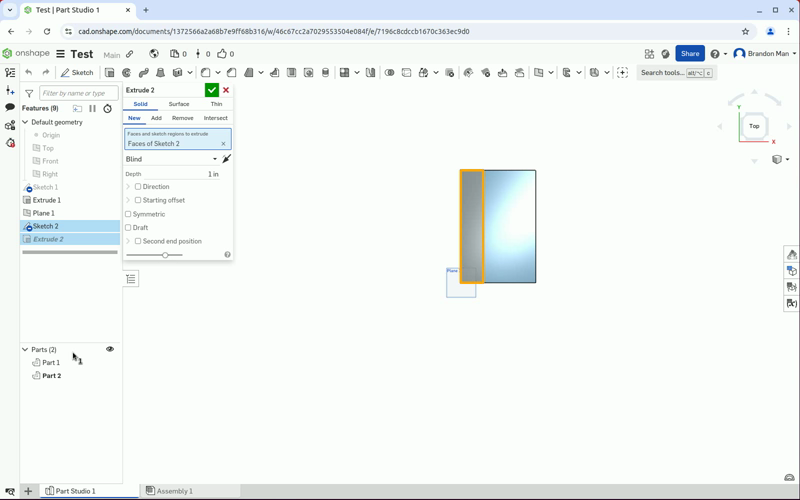
mouse_move(143, 106)
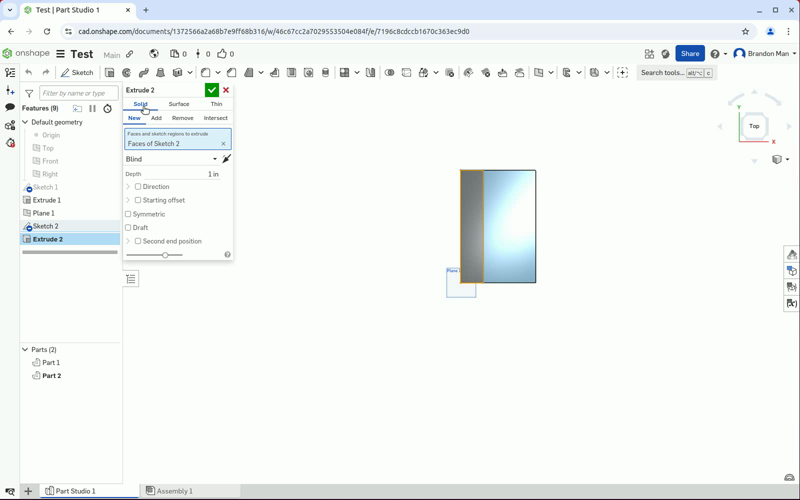
click(143, 106)
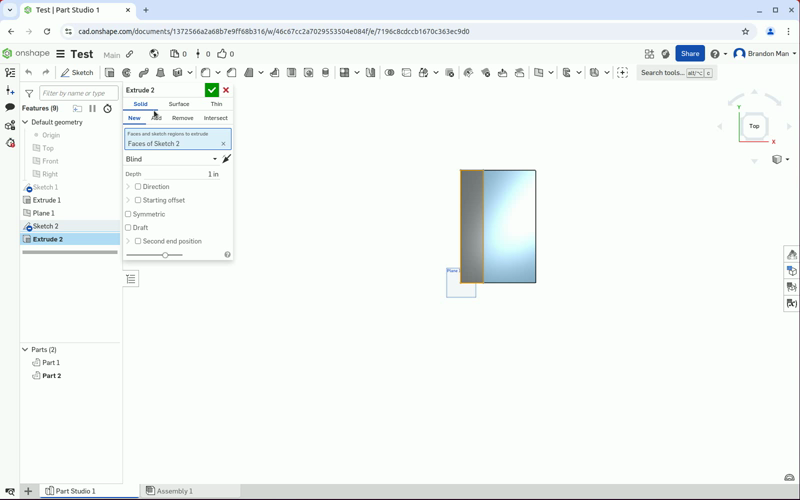
mouse_move(186, 120)
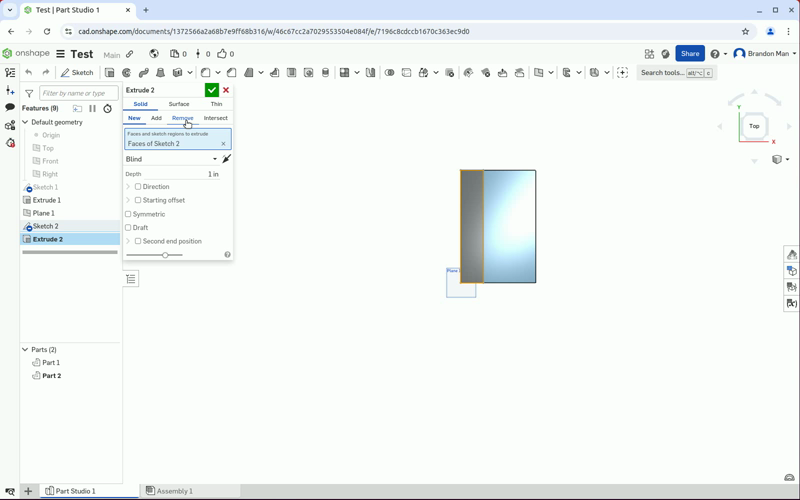
click(186, 120)
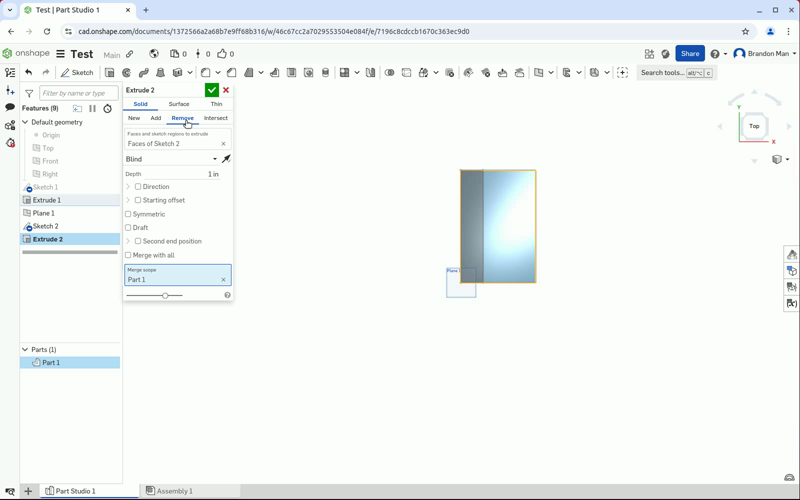
key(tab, 4)
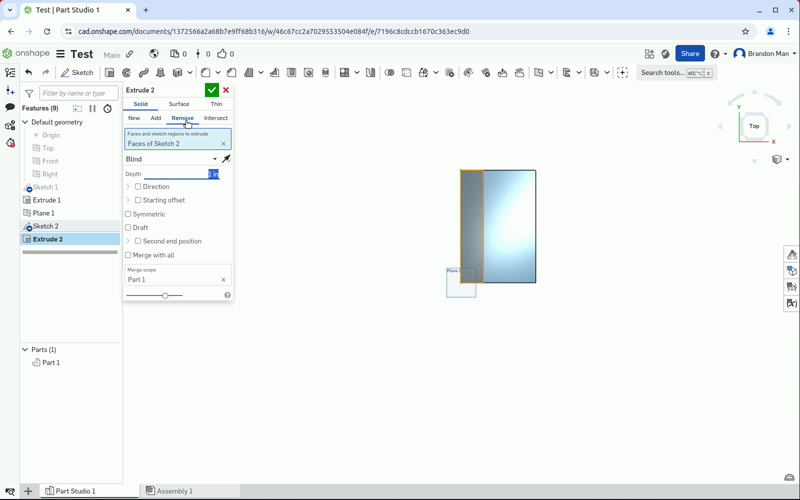
text(4.574)
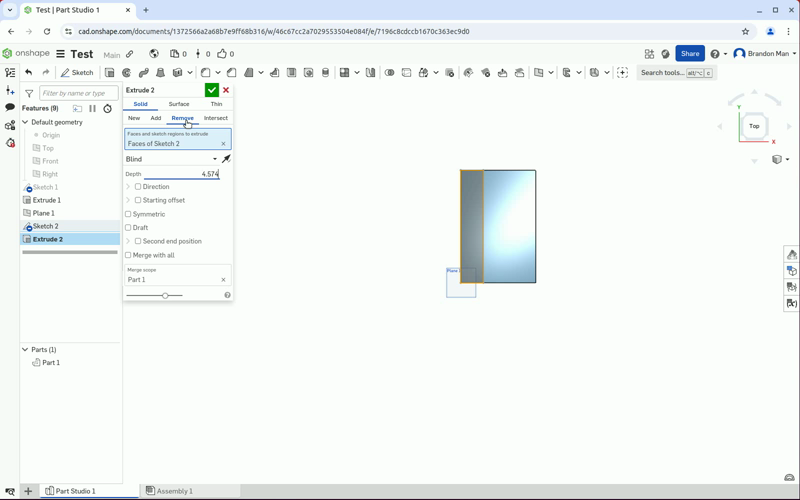
key(tab, 6)
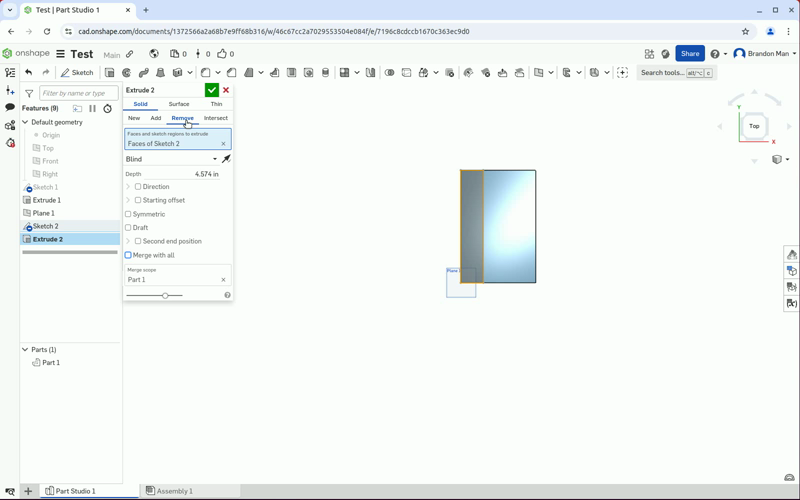
key(space)
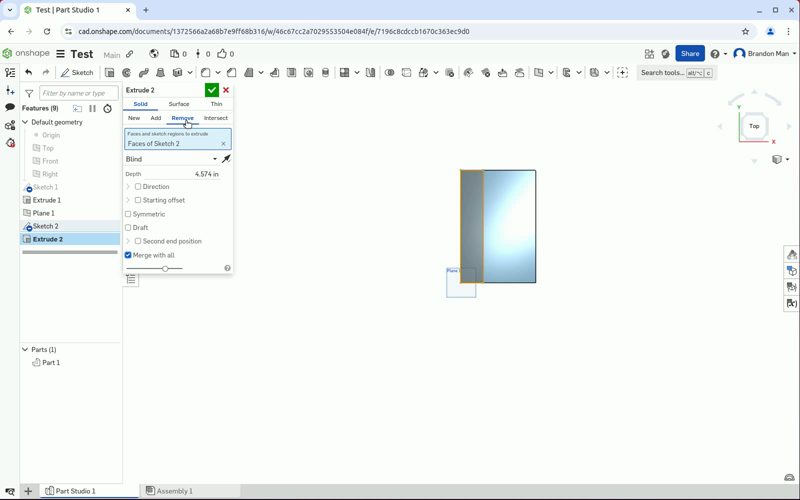
key(enter)
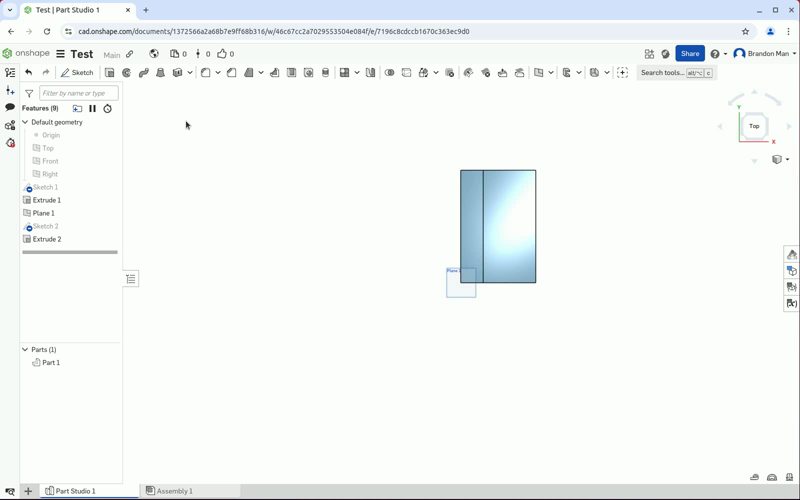
key(shift+h)
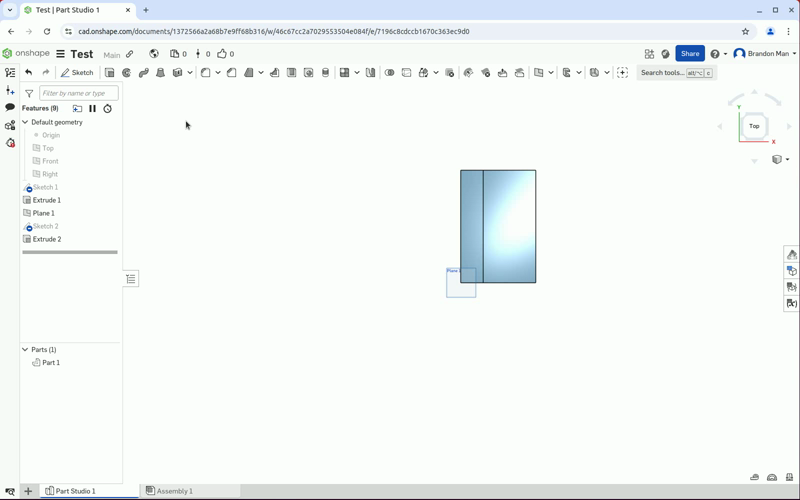
key(shift+h)
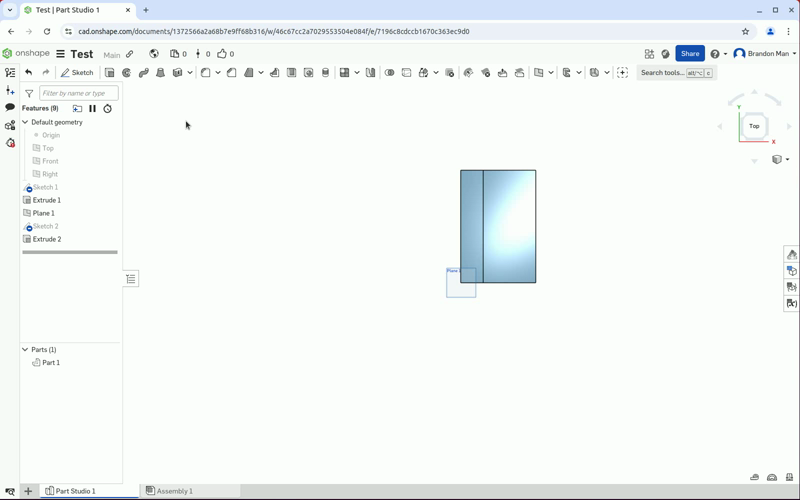
mouse_move(73, 189)
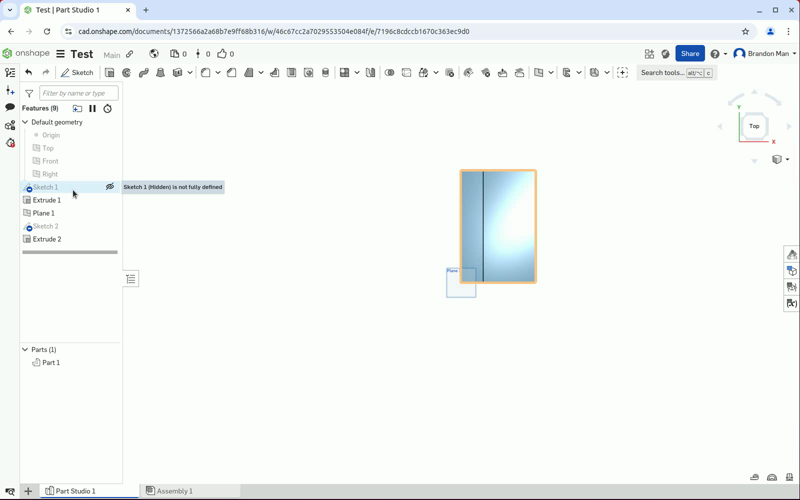
click(73, 189)
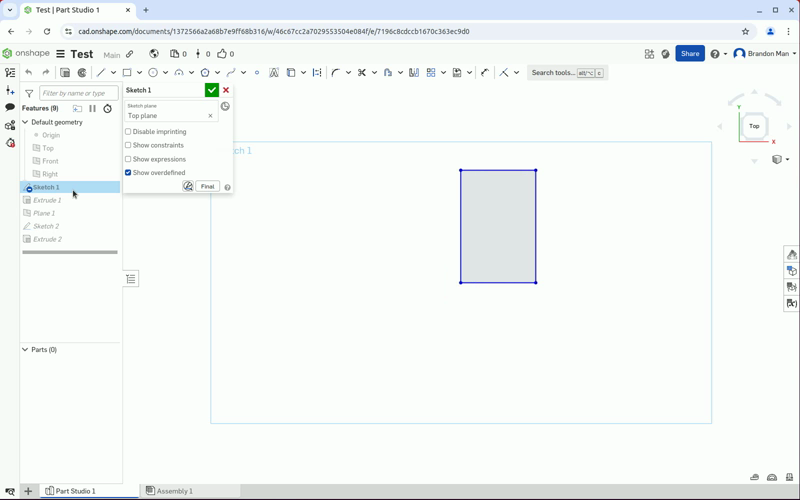
mouse_move(229, 92)
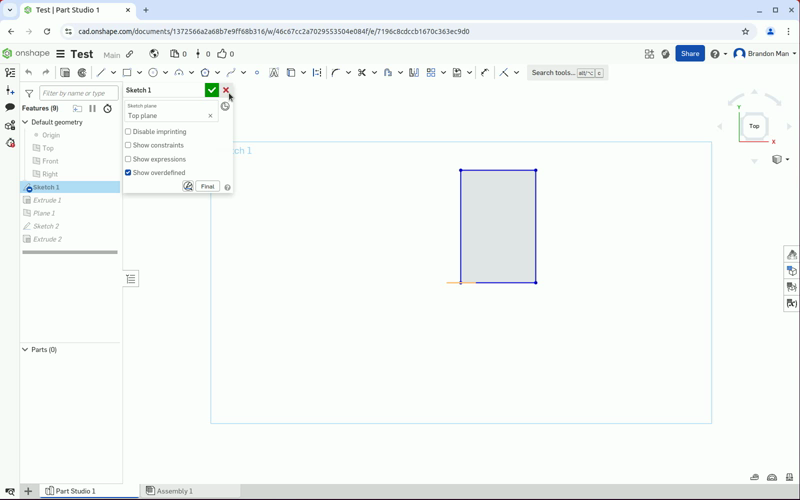
click(229, 92)
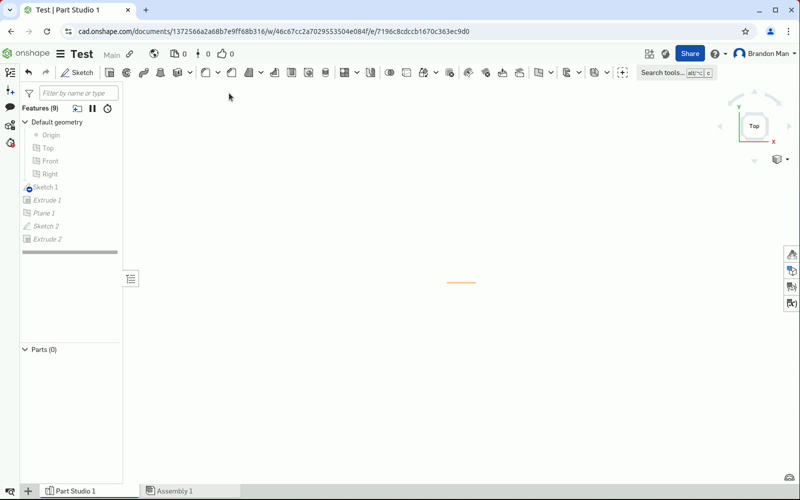
key(shift+s)
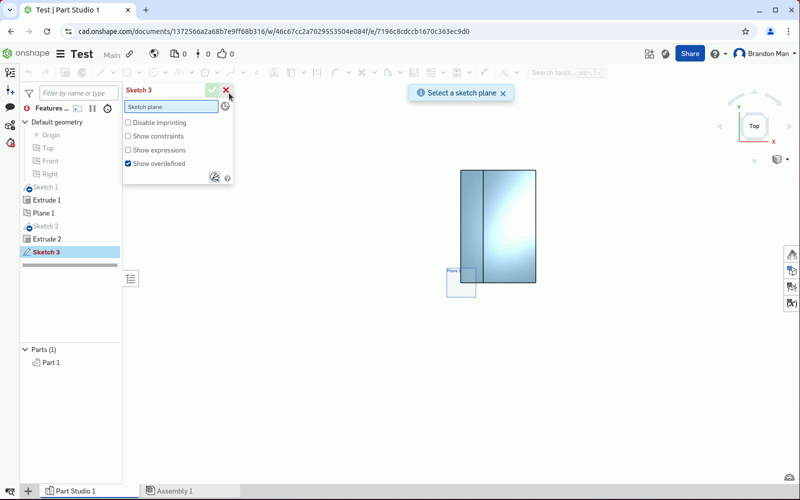
mouse_move(73, 215)
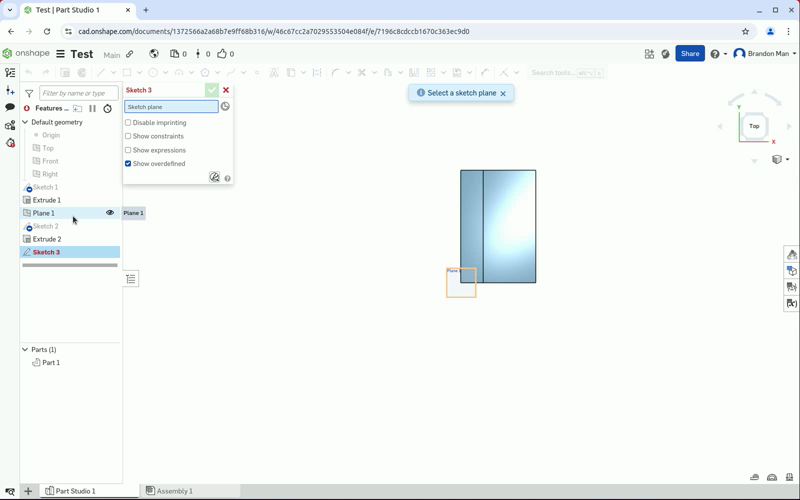
click(73, 215)
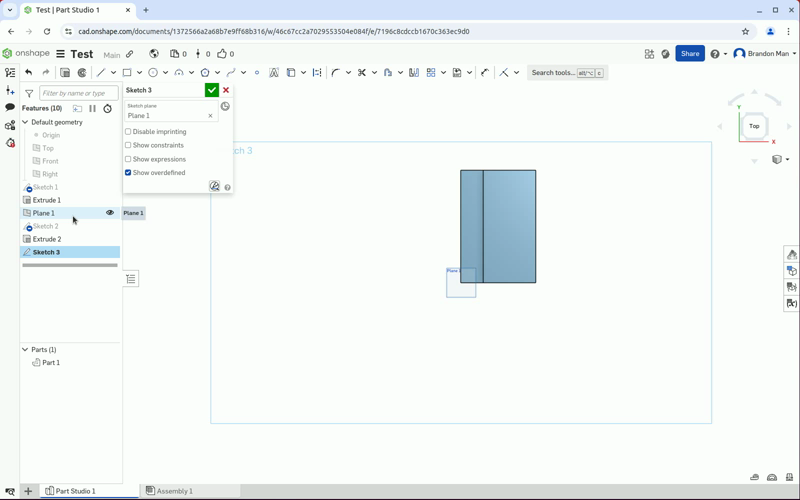
mouse_move(73, 352)
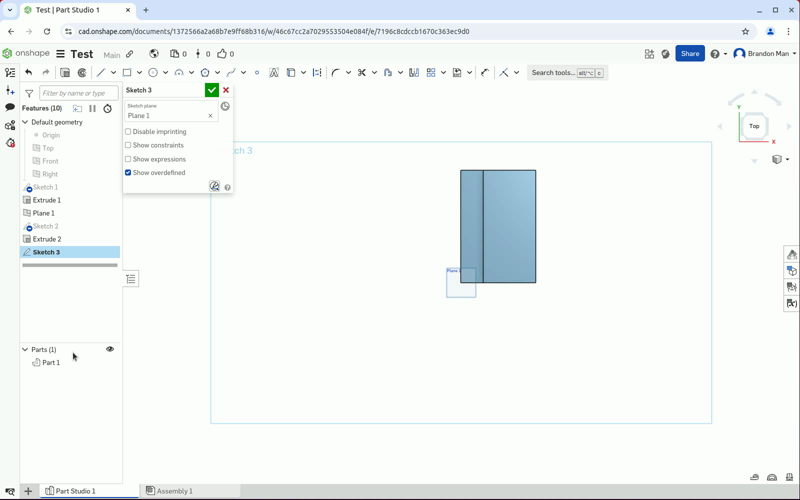
key(y)
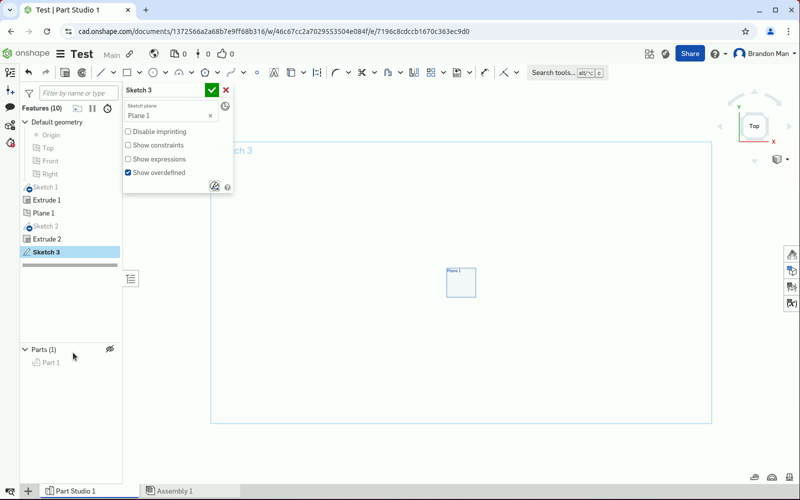
key(c)
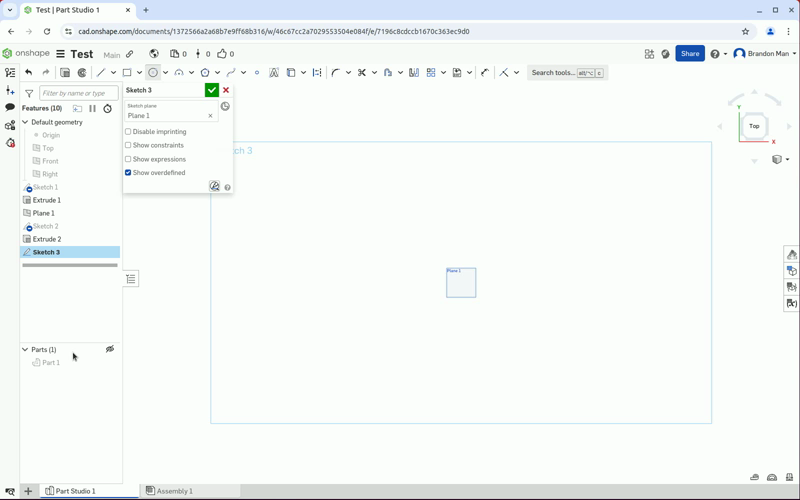
key_down(shift)
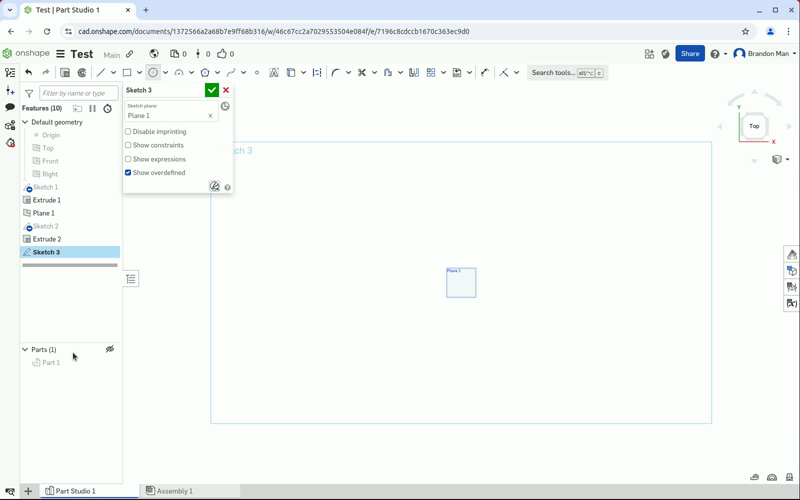
mouse_move(510, 226)
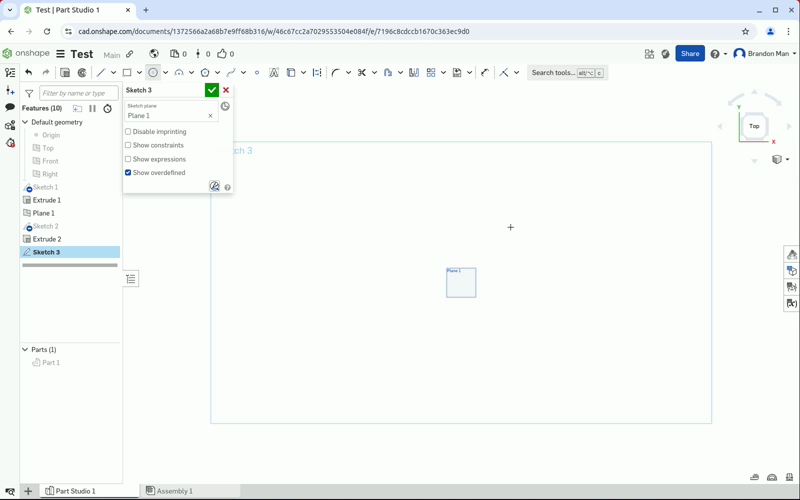
click(510, 226)
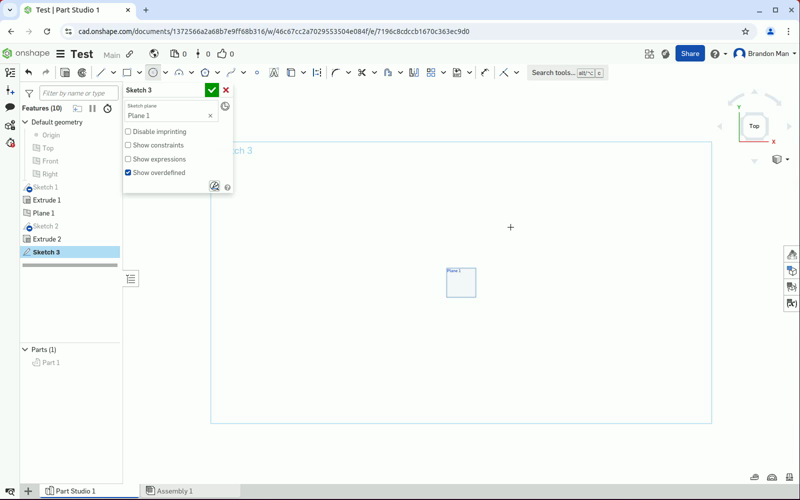
key_up(shift)
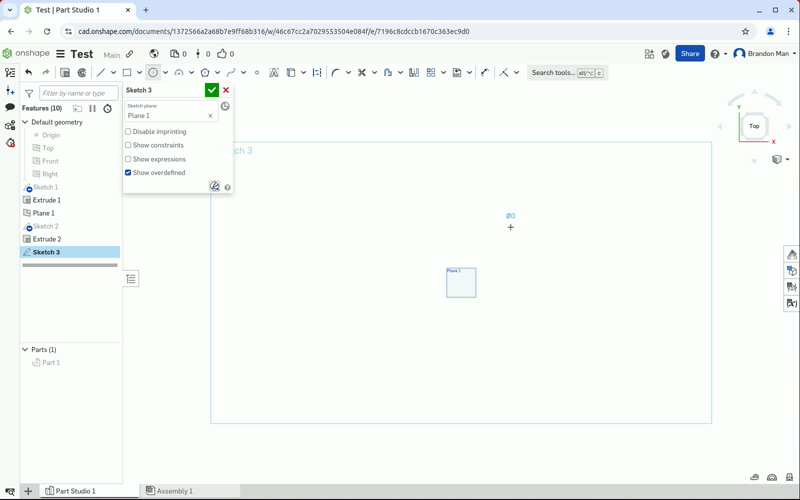
mouse_move(526, 226)
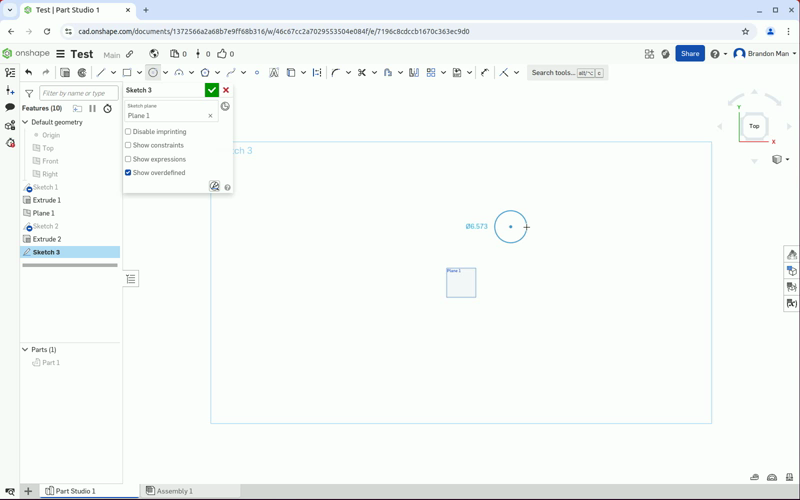
click(526, 226)
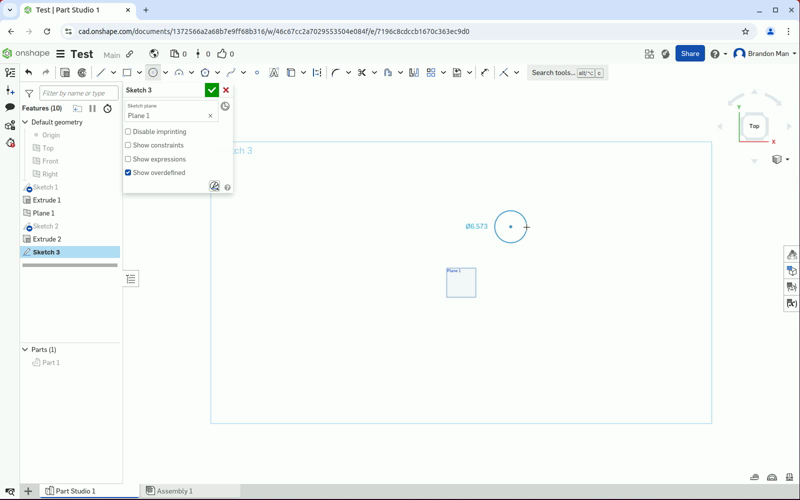
key(esc)
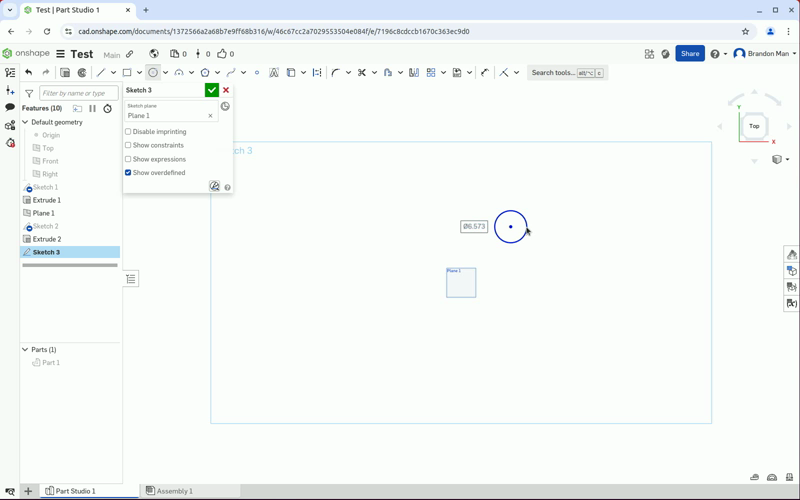
mouse_move(515, 220)
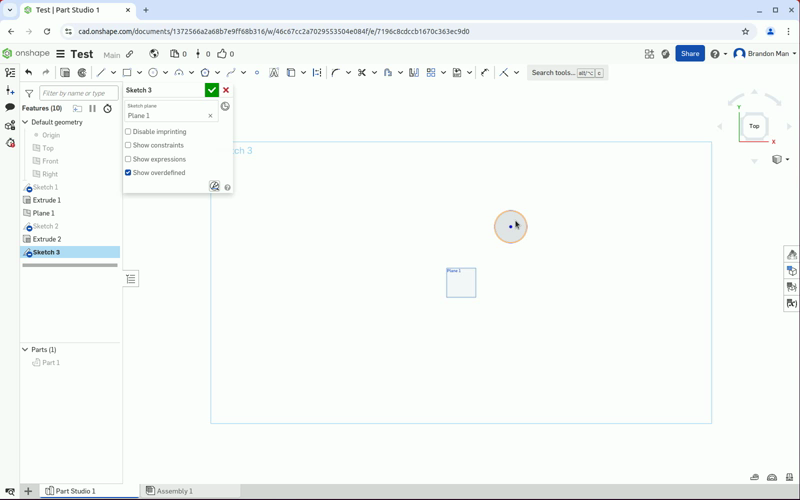
scroll(6)
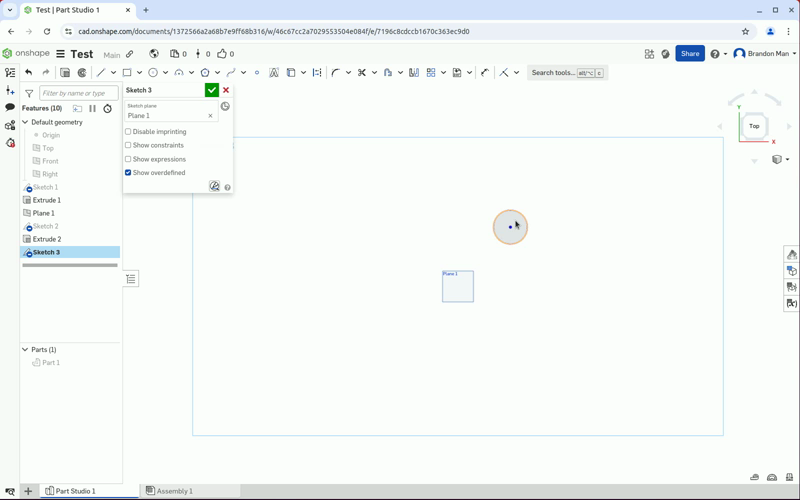
scroll(6)
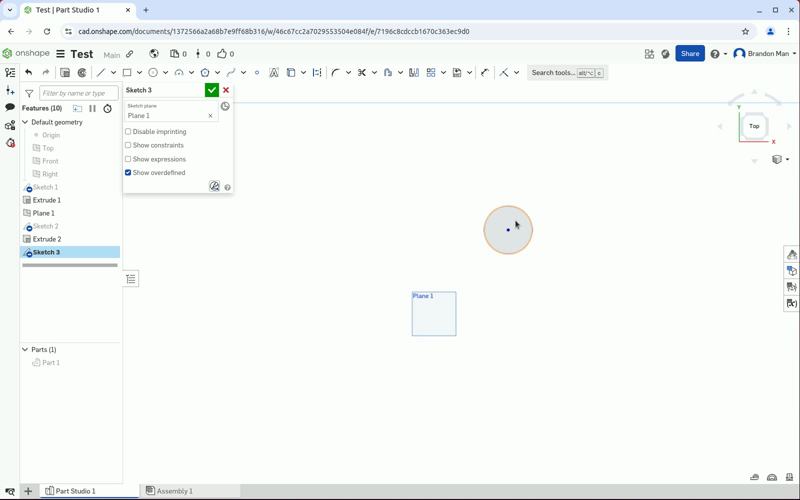
scroll(6)
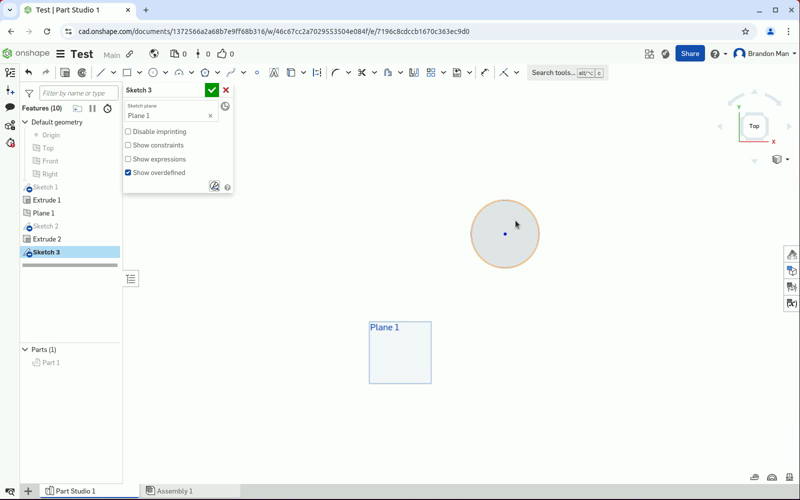
scroll(6)
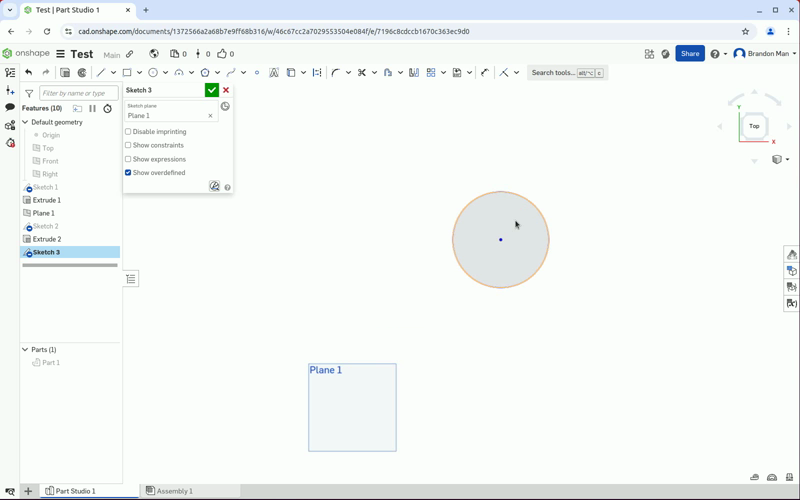
scroll(6)
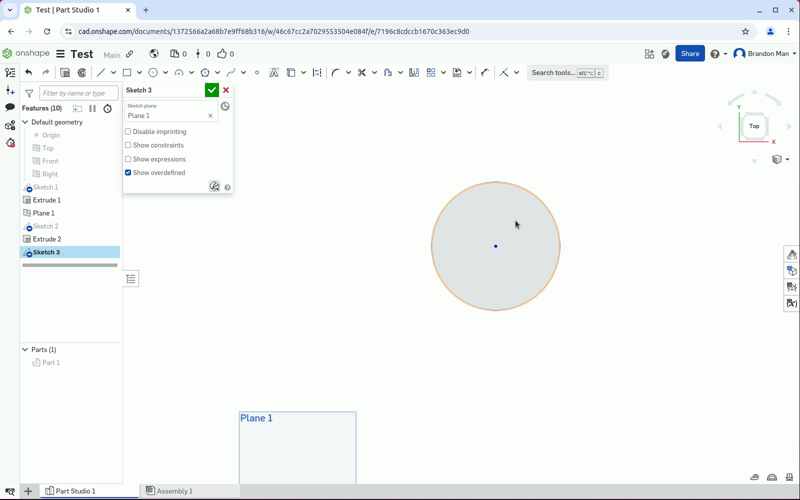
scroll(6)
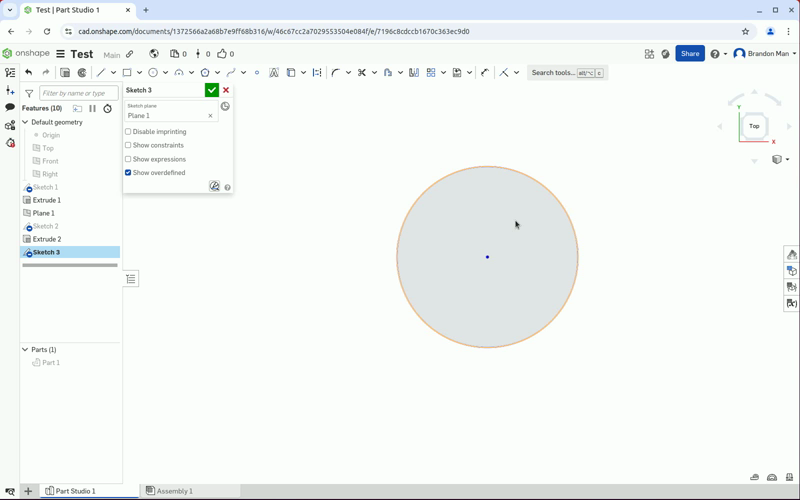
scroll(6)
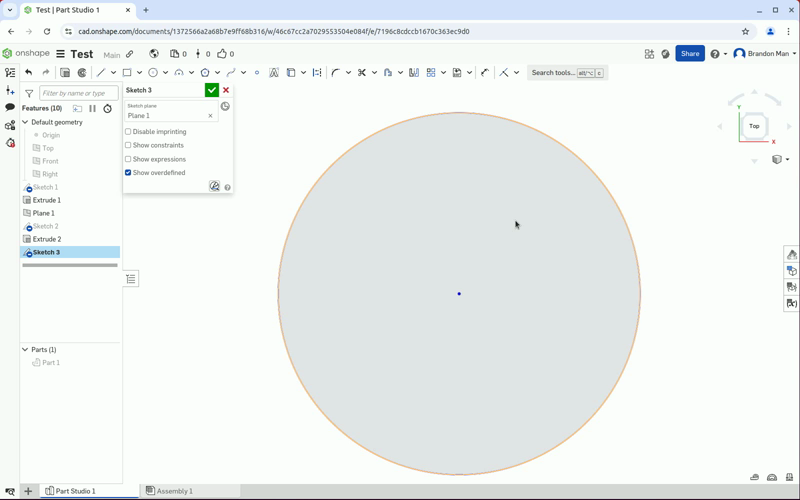
click(515, 220)
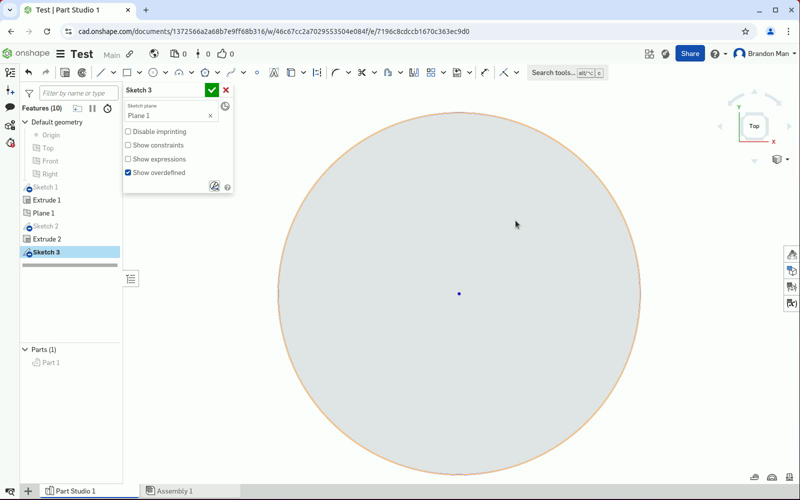
scroll(-6)
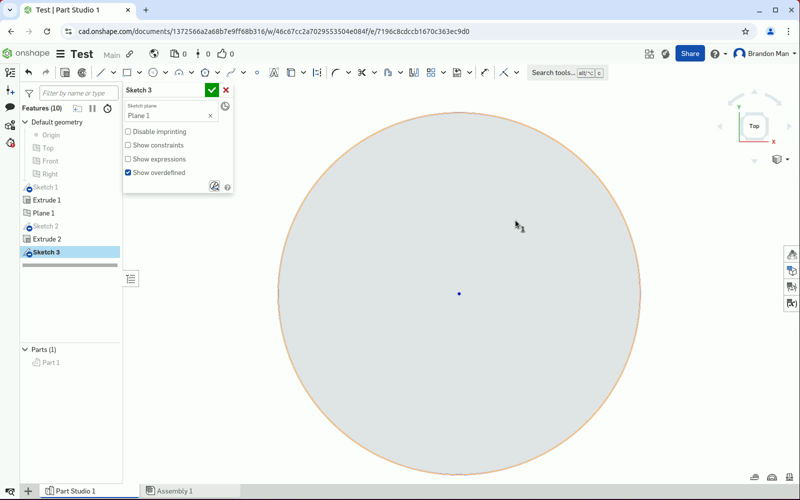
scroll(-6)
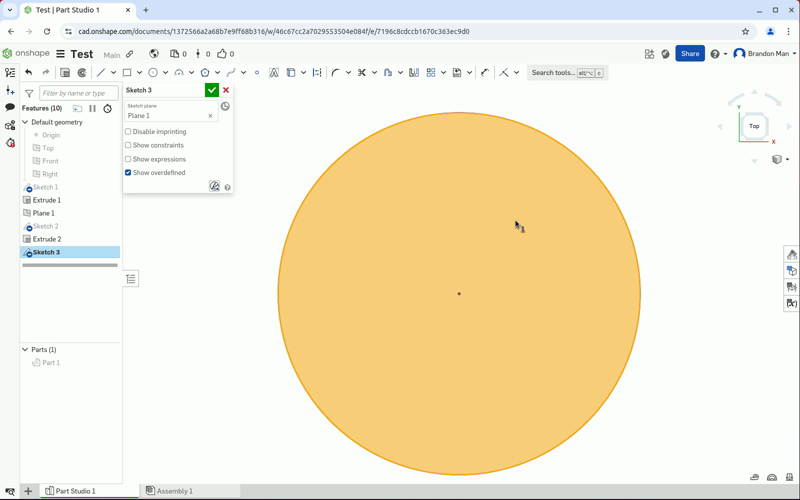
scroll(-6)
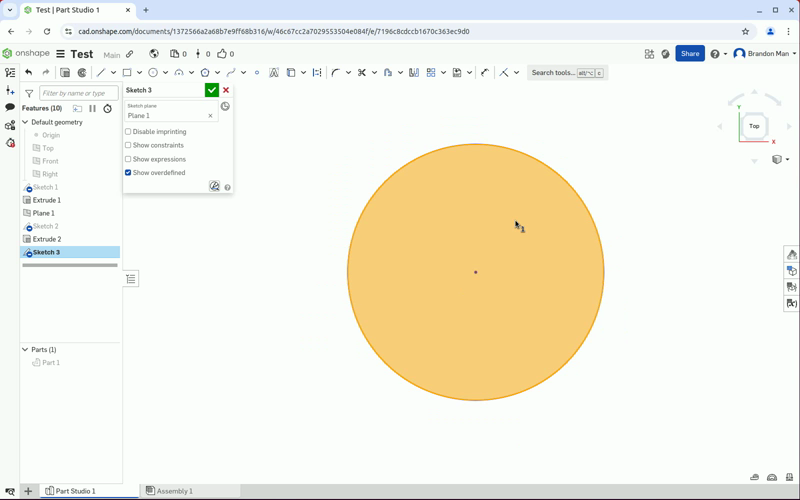
scroll(-6)
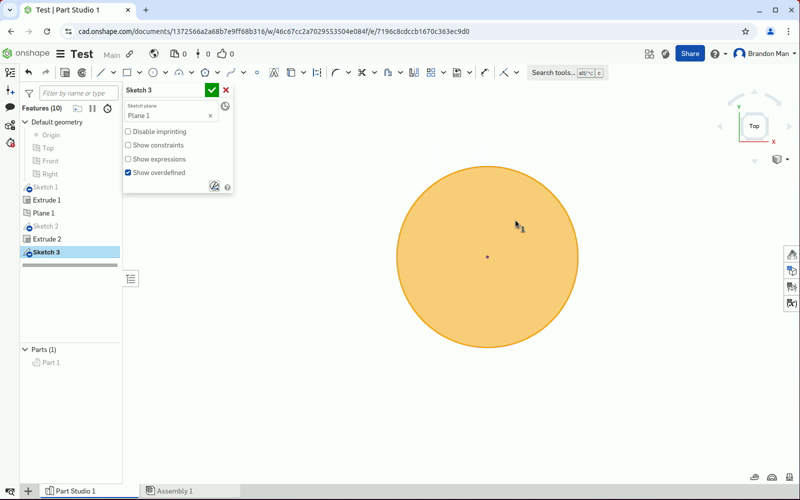
scroll(-6)
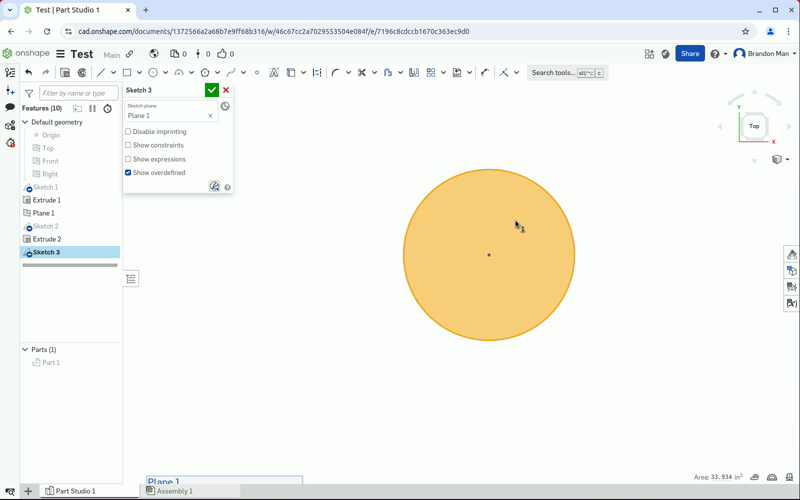
scroll(-6)
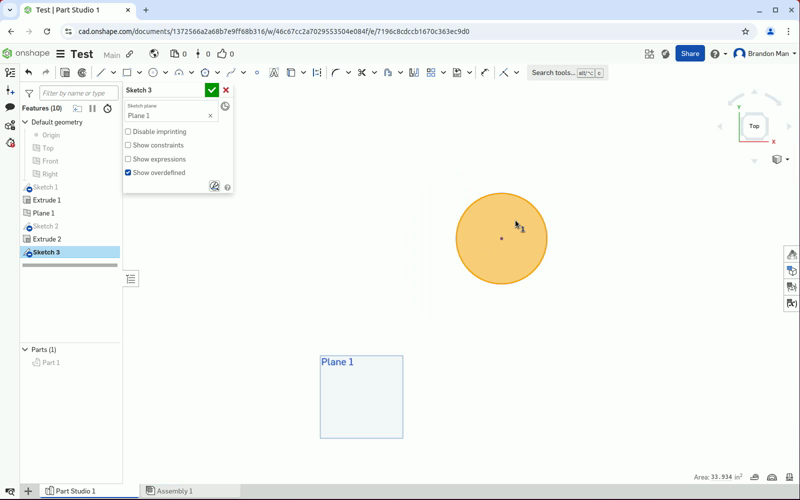
scroll(-6)
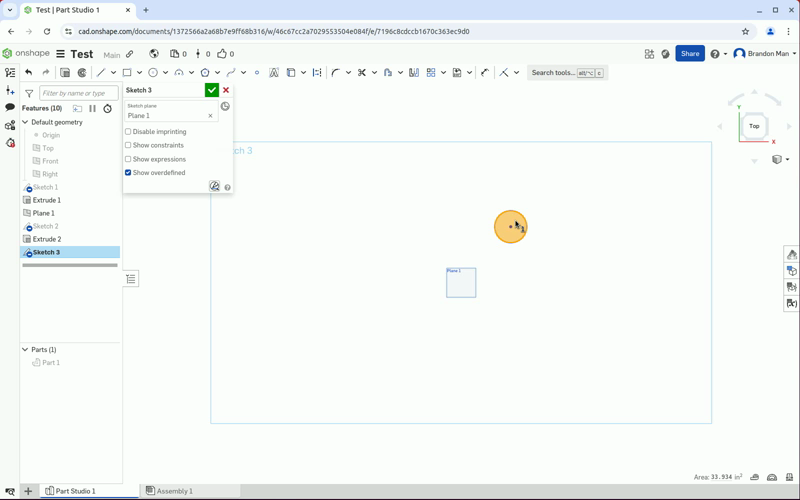
mouse_move(73, 352)
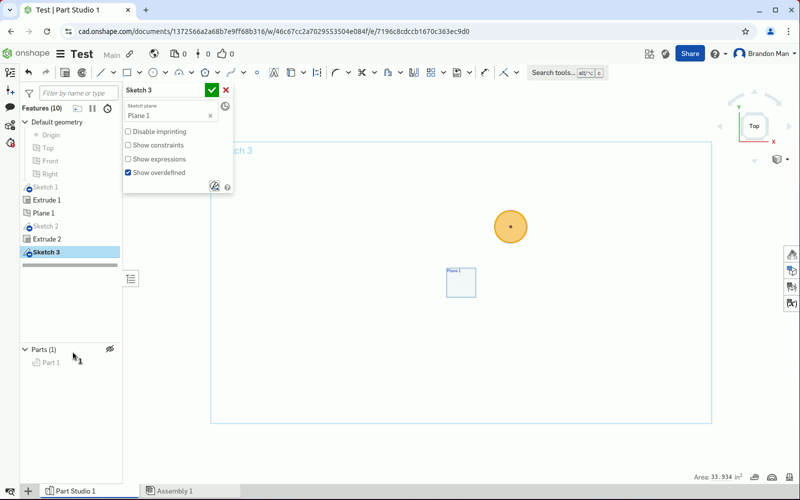
key(shift+y)
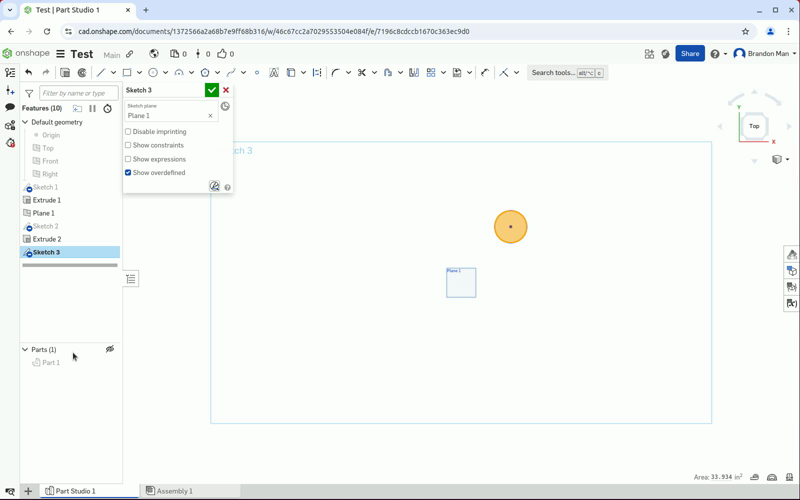
key(shift+e)
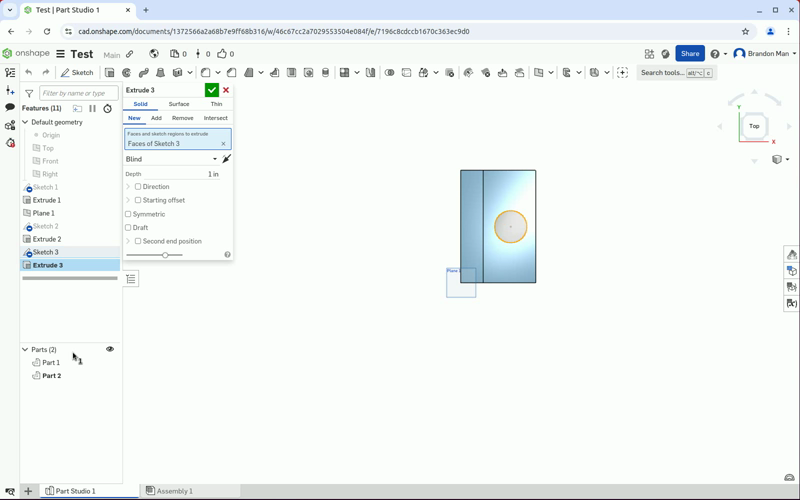
mouse_move(143, 106)
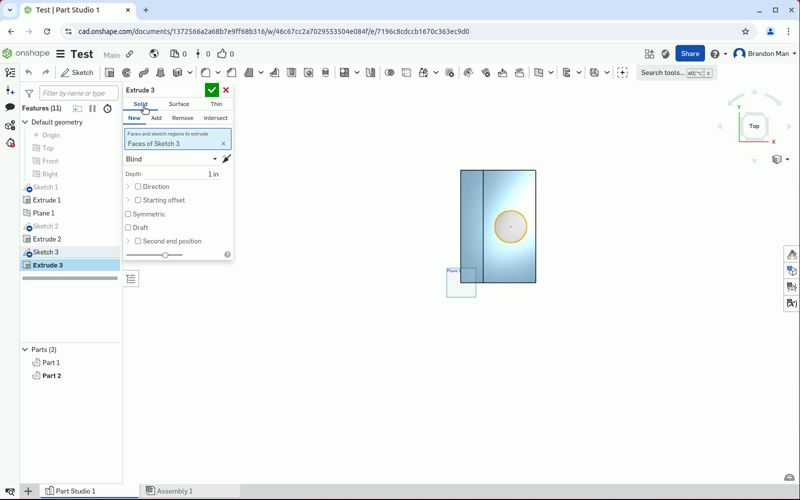
click(143, 106)
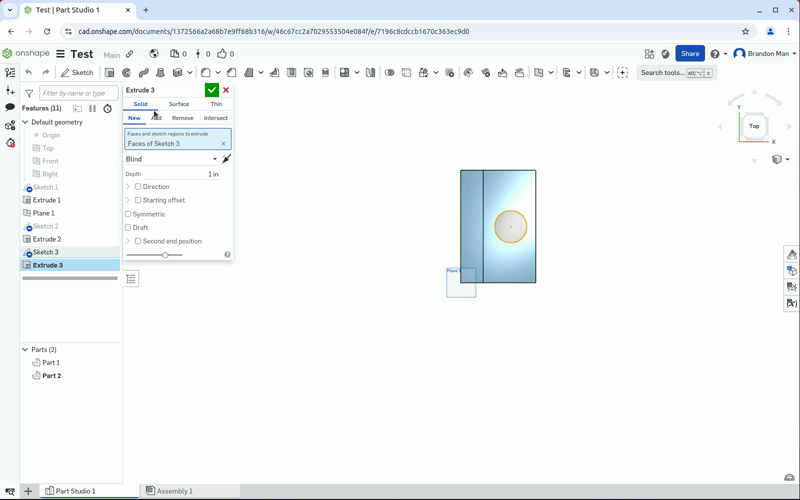
mouse_move(186, 120)
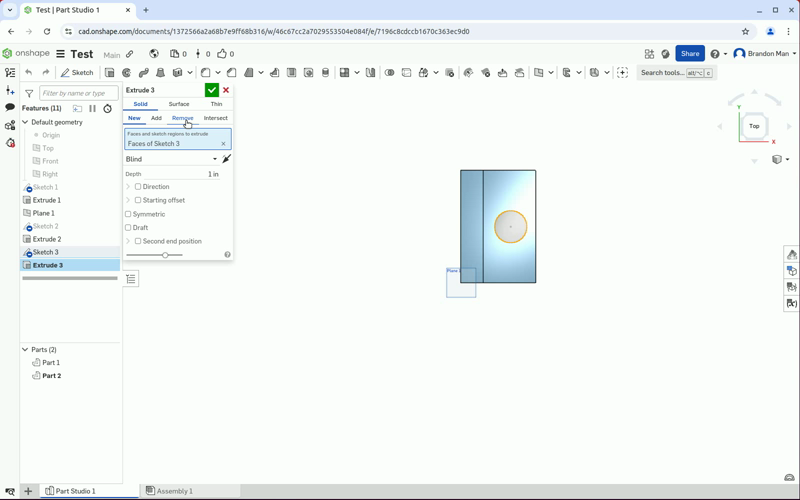
click(186, 120)
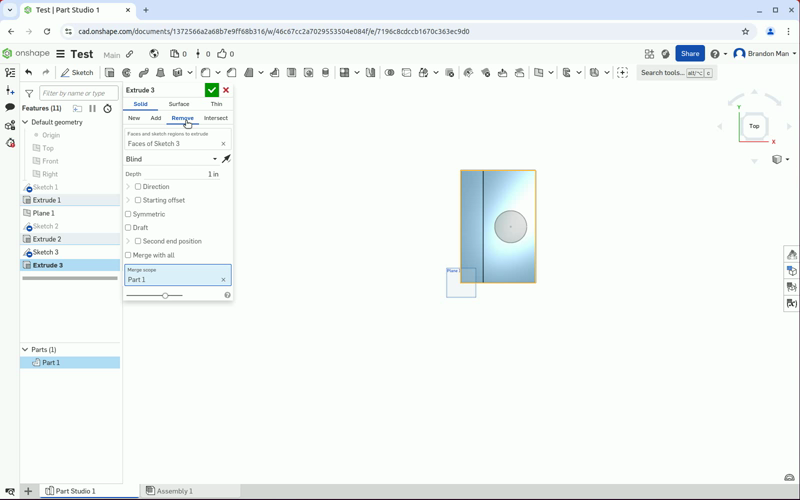
key(tab, 4)
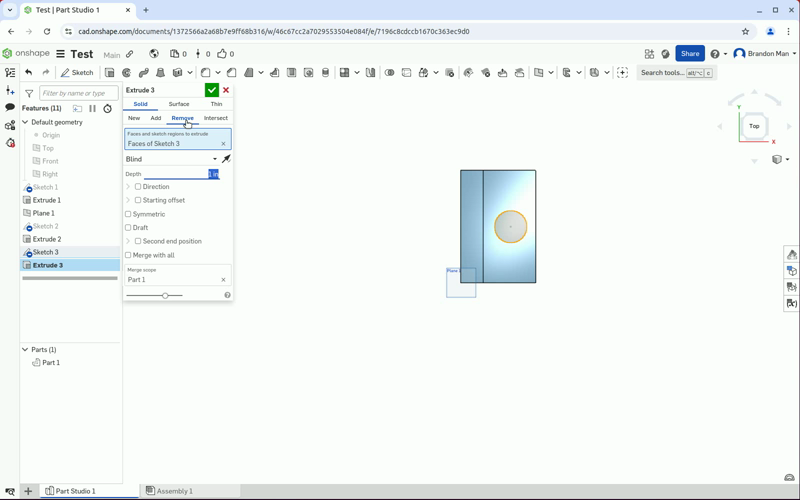
text(30.811)
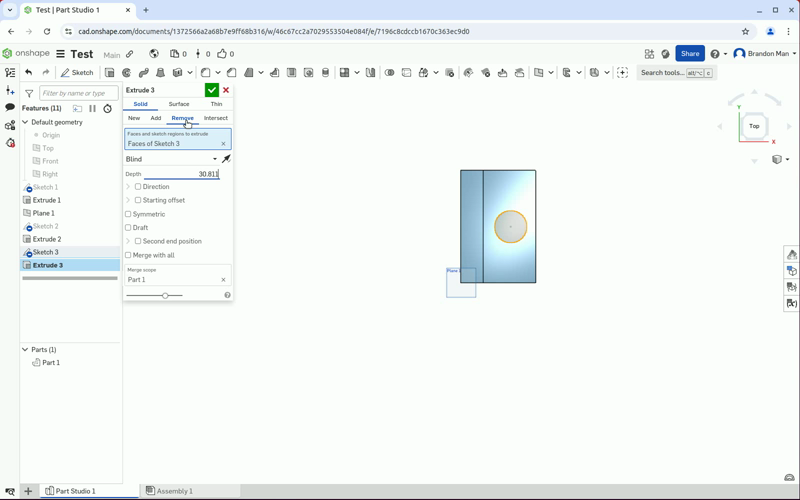
key(tab, 6)
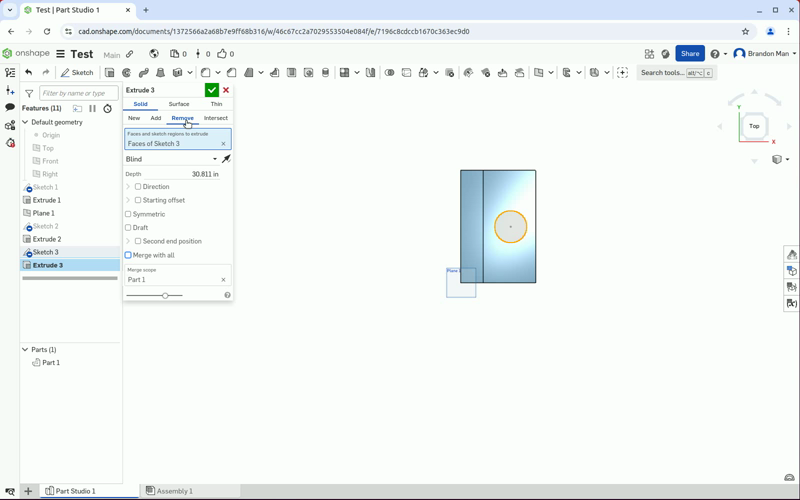
key(space)
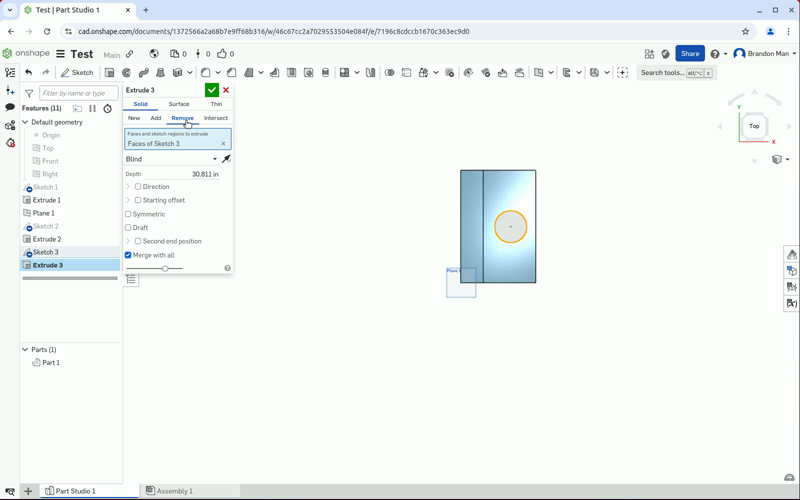
key(enter)
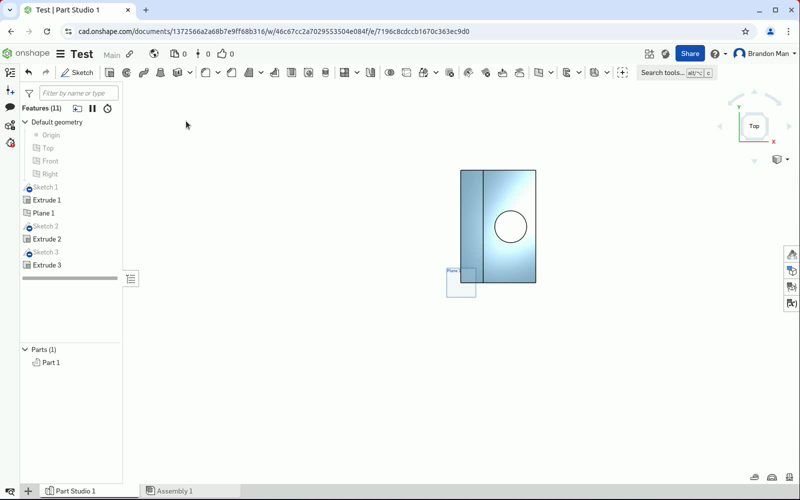
key(shift+h)
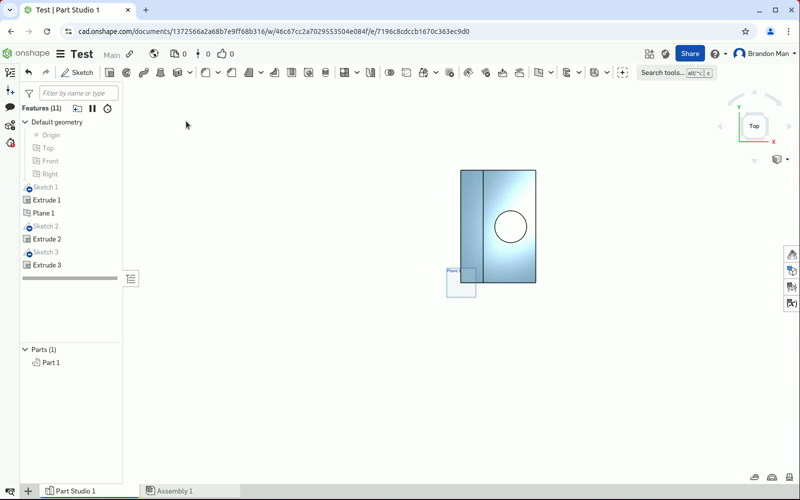
key(shift+h)
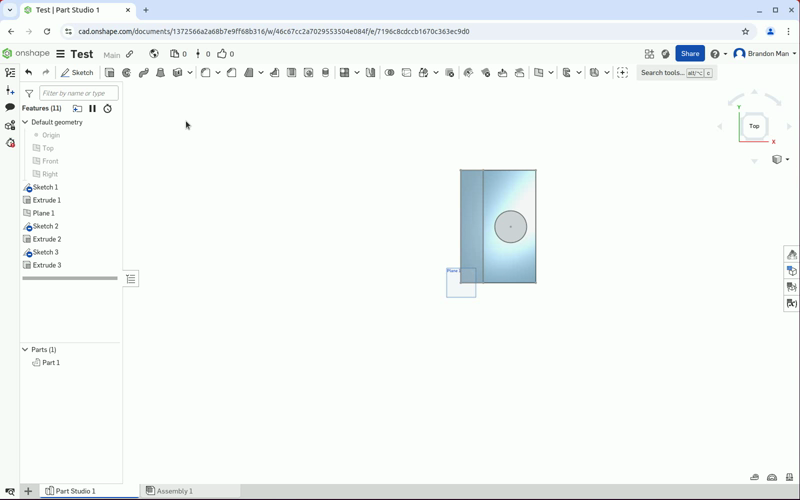
key(shift+7)
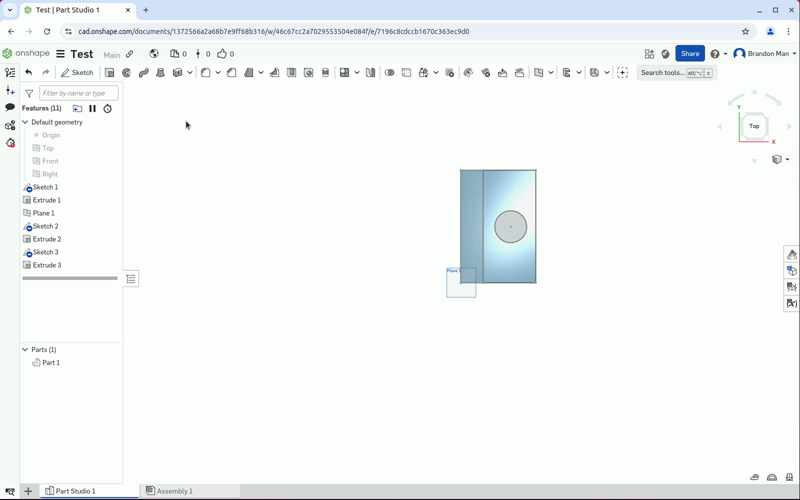
key(up, 3)
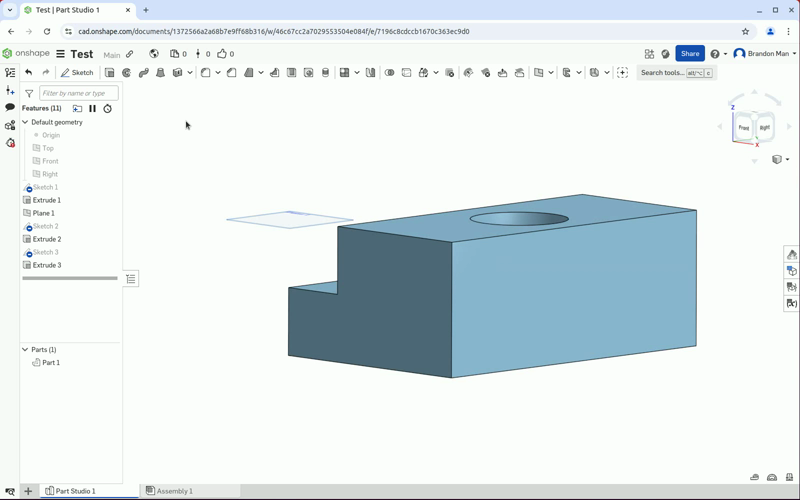
key(left, 3)
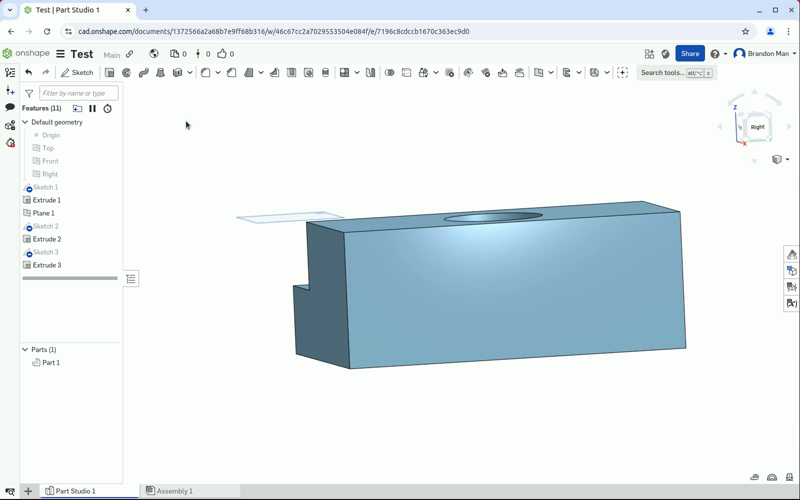
key(right, 3)
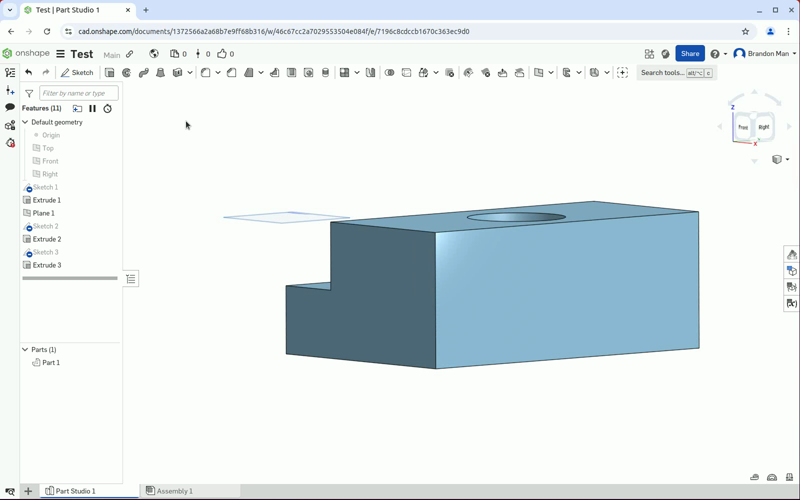
key(down, 3)
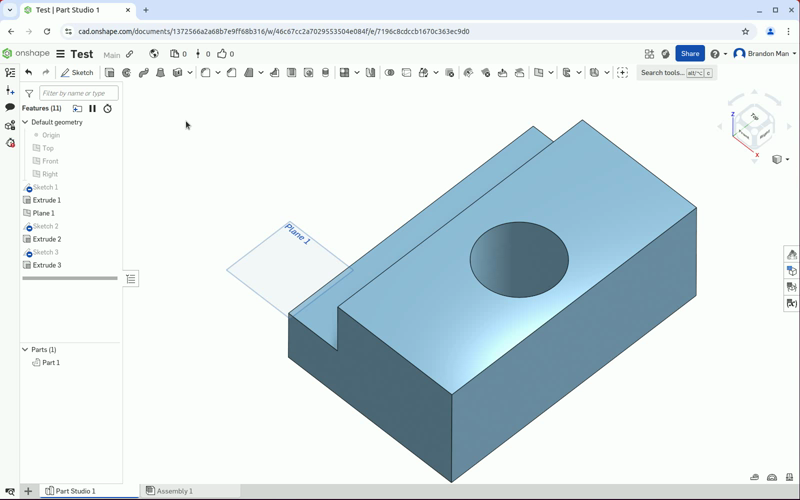
mouse_move(73, 189)
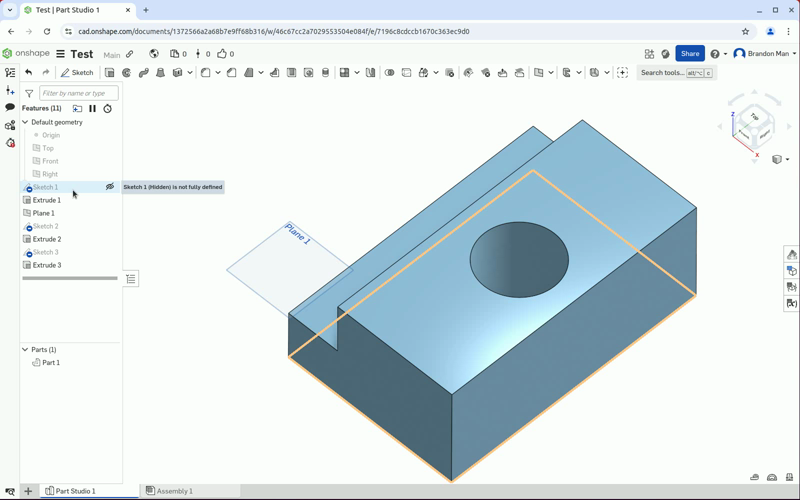
click(73, 189)